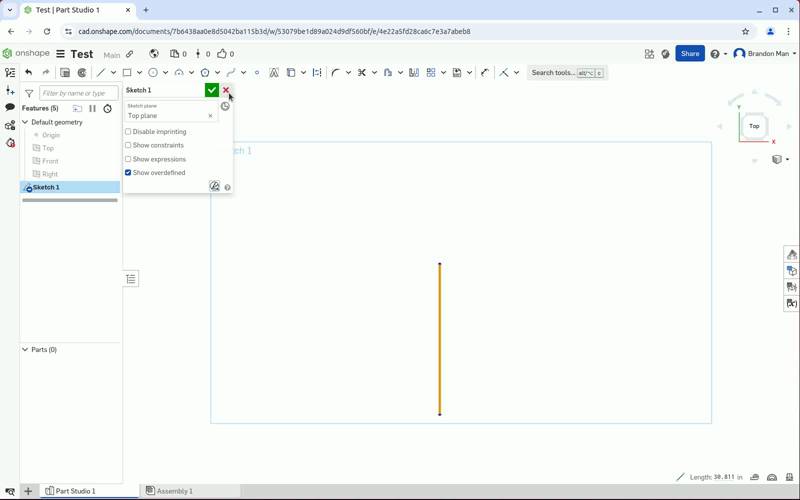
key(shift+h)
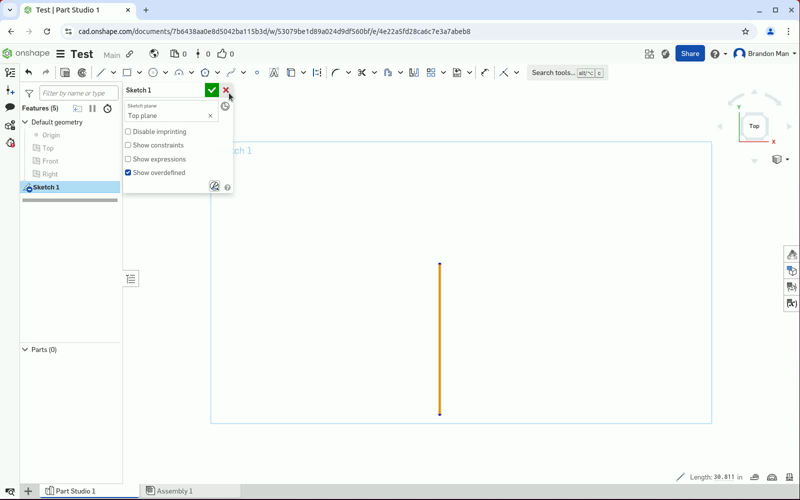
key(shift+s)
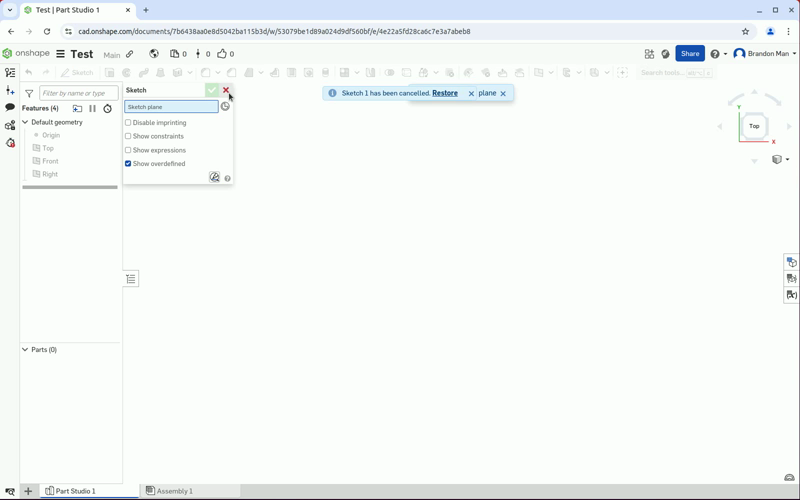
mouse_move(73, 150)
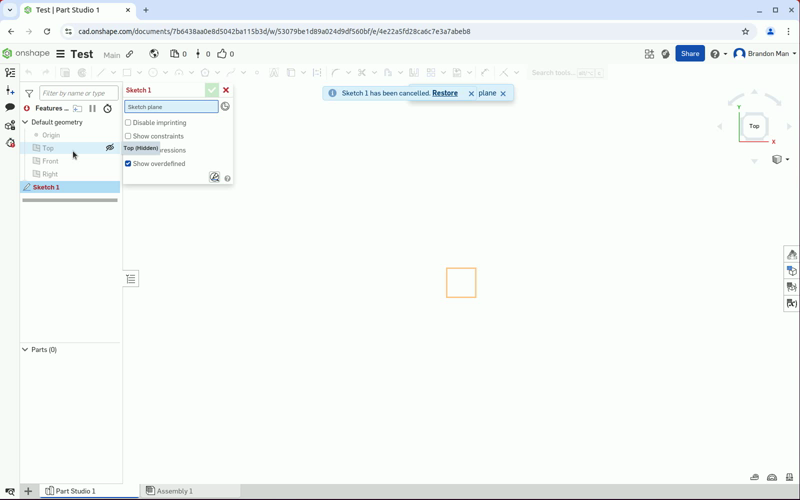
click(73, 150)
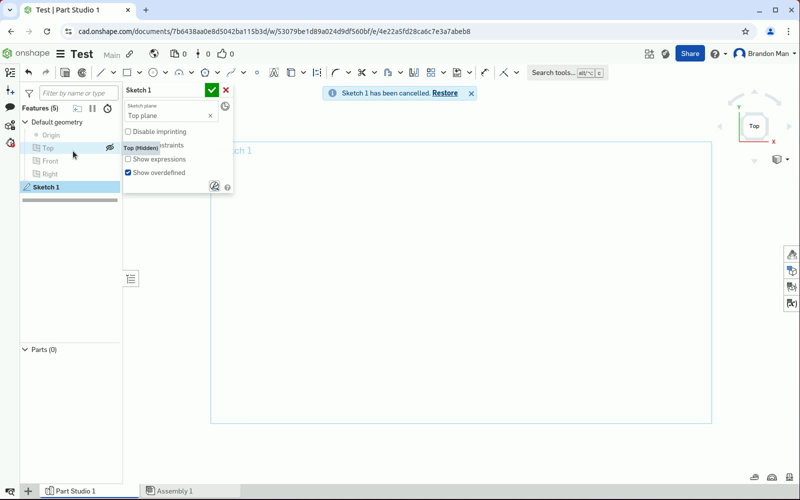
mouse_move(73, 352)
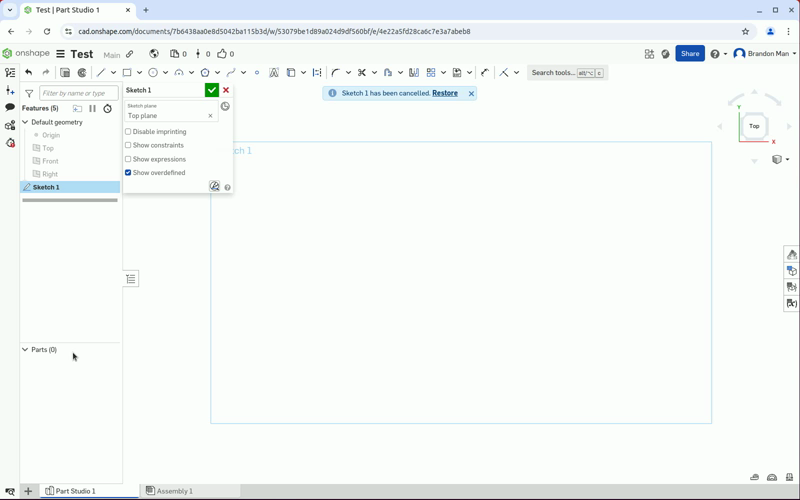
key(y)
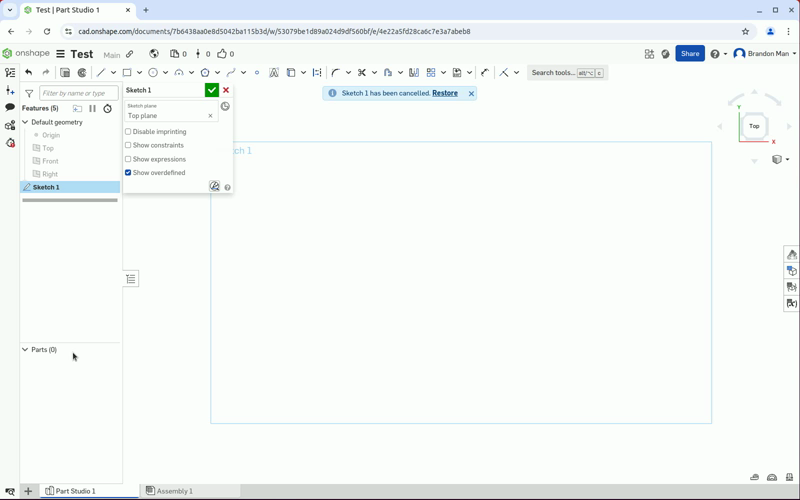
key(c)
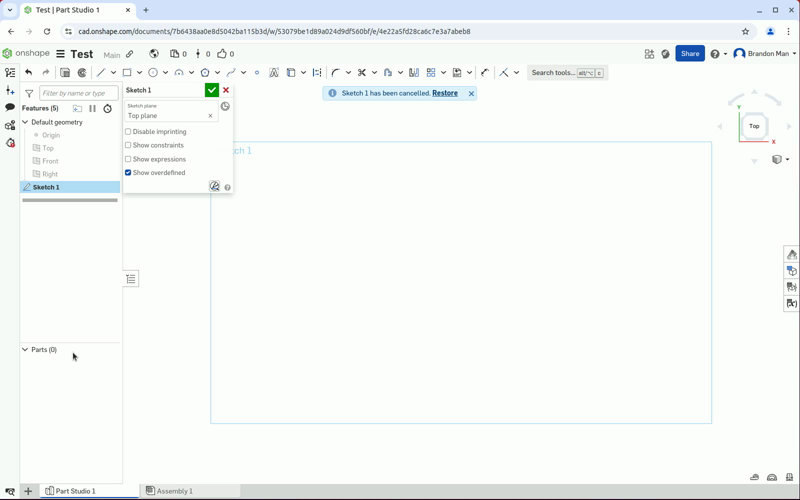
key_down(shift)
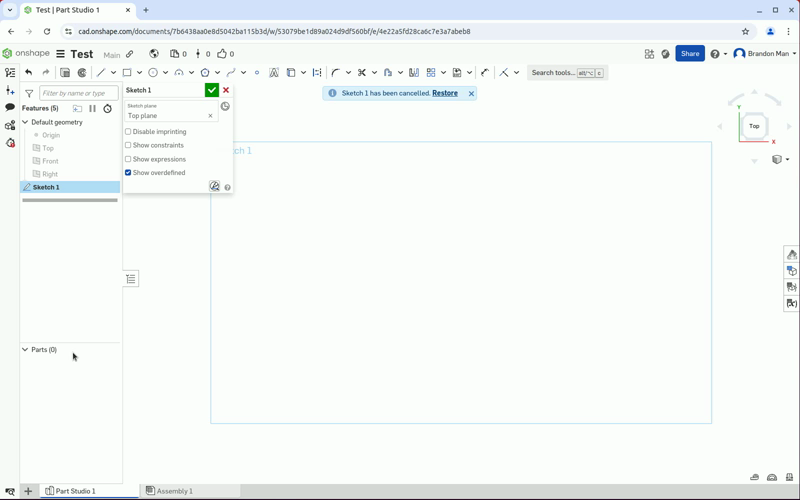
mouse_move(461, 282)
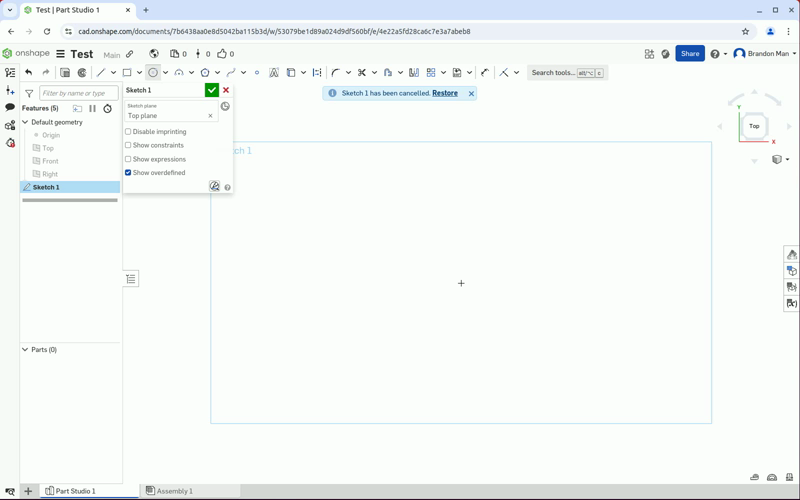
click(461, 282)
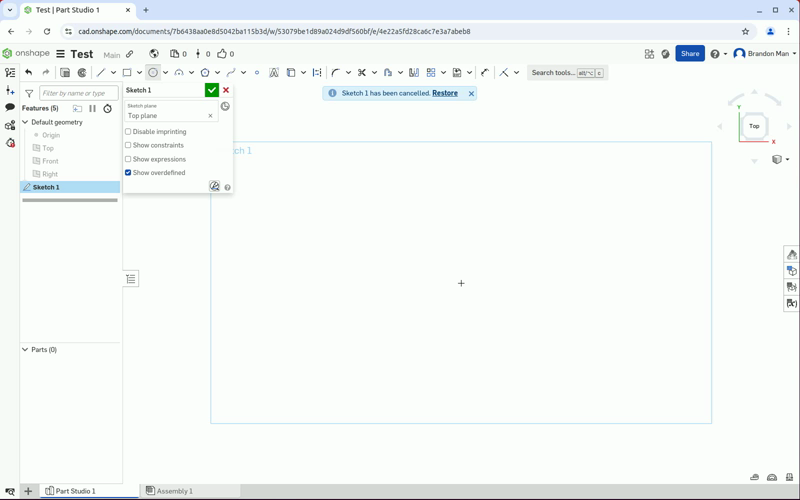
key_up(shift)
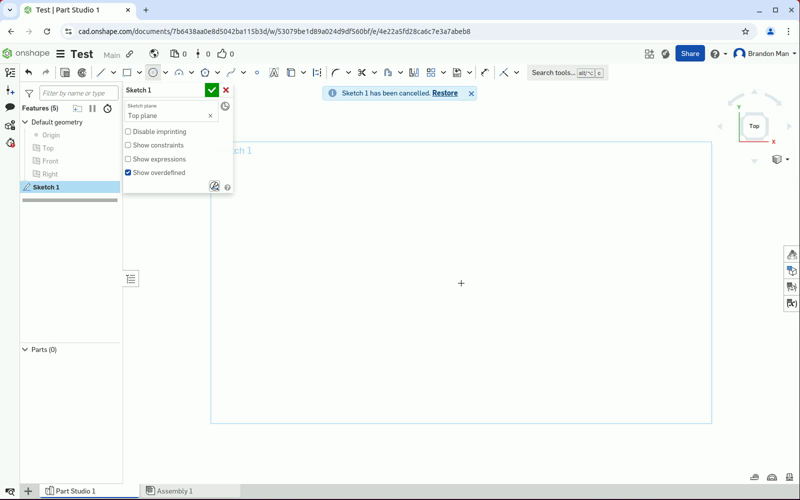
mouse_move(574, 282)
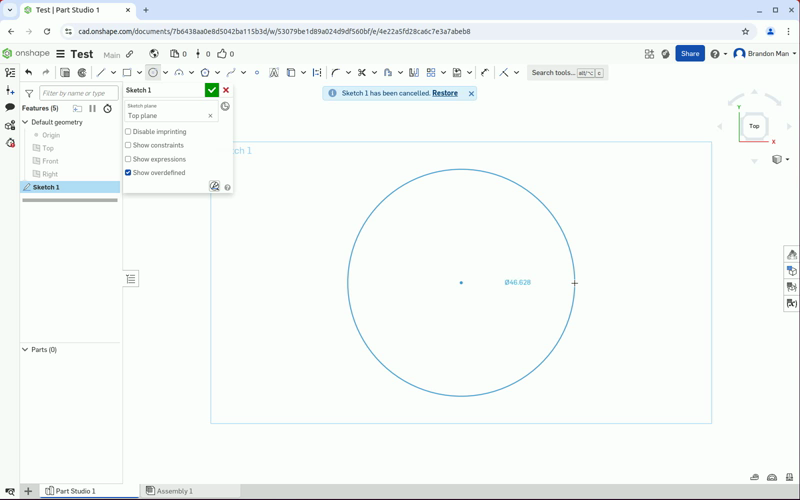
click(574, 282)
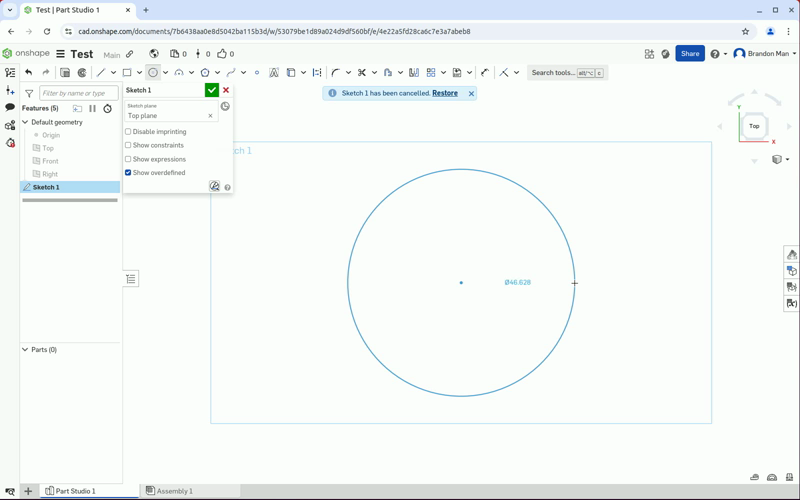
key(esc)
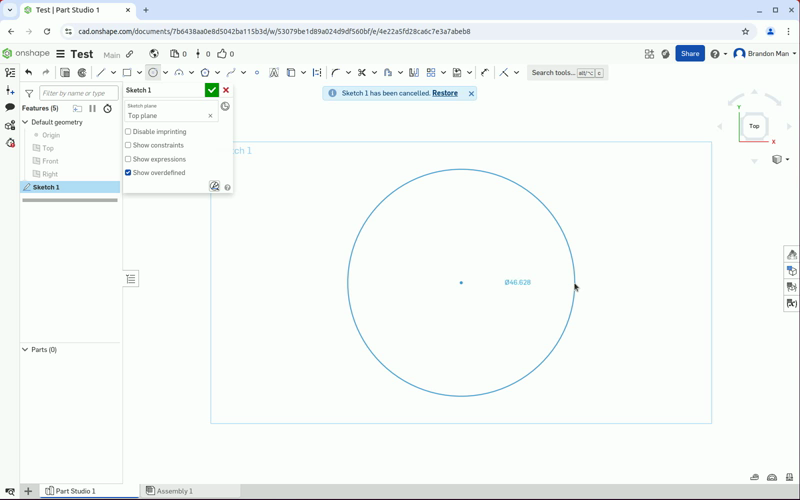
mouse_move(483, 217)
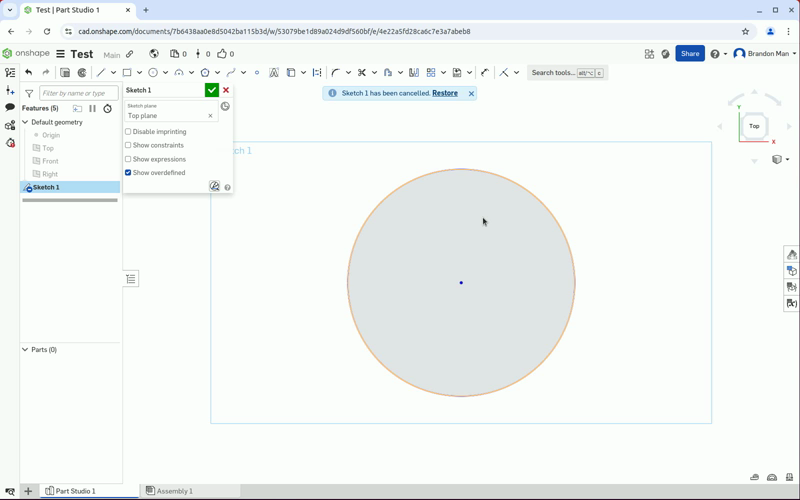
click(483, 217)
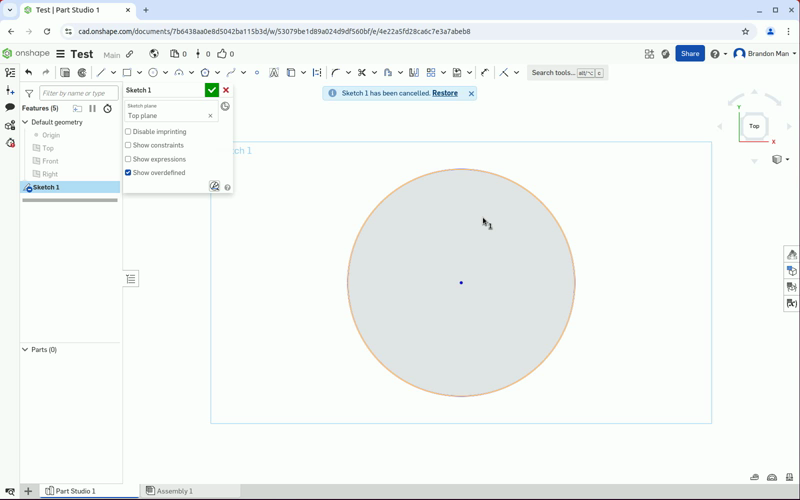
mouse_move(73, 352)
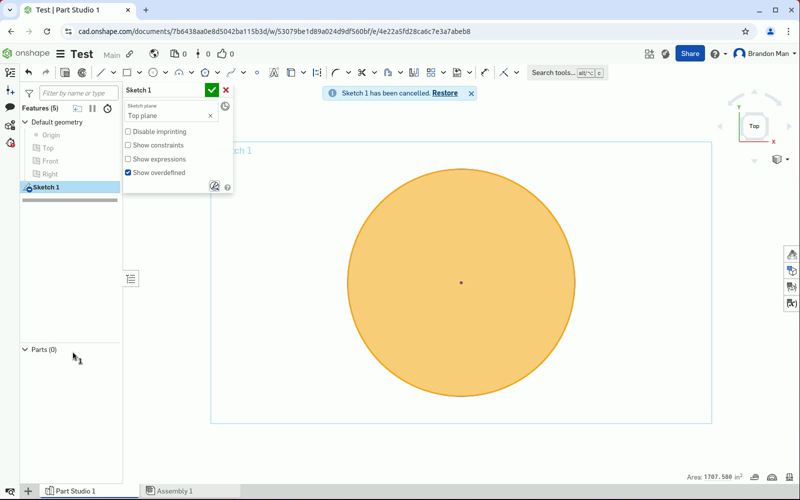
key(shift+y)
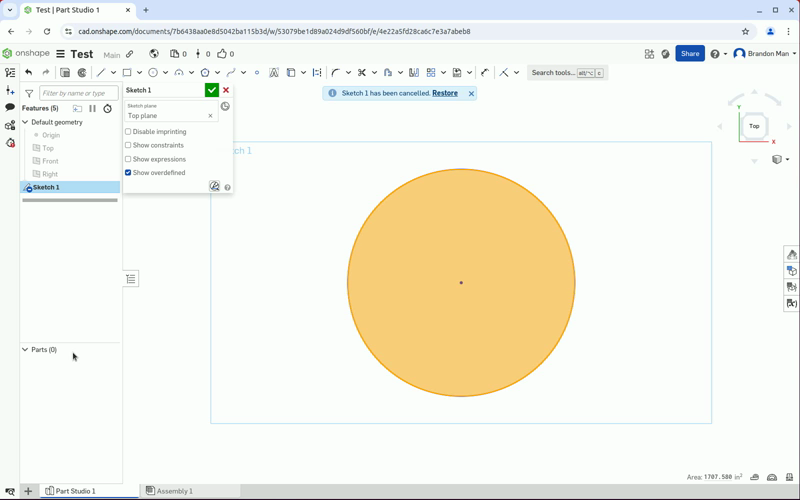
key(shift+e)
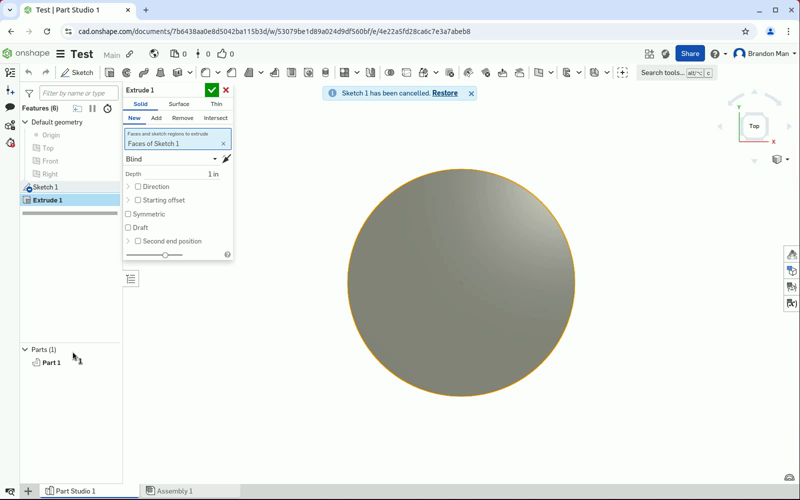
mouse_move(143, 106)
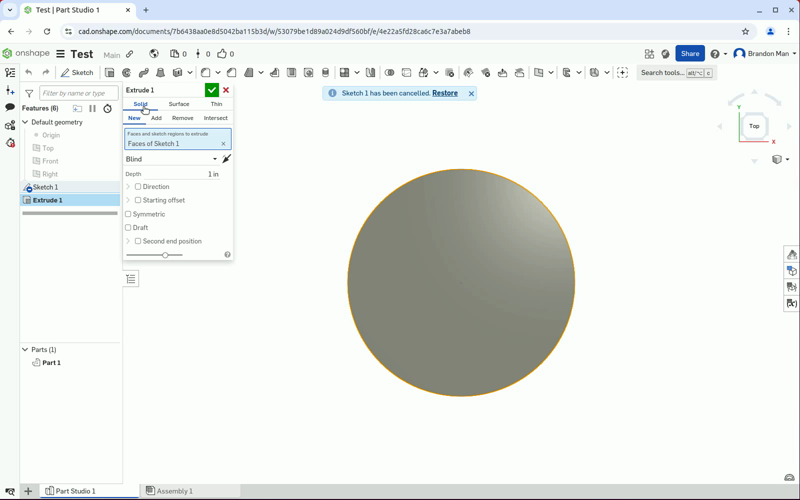
click(143, 106)
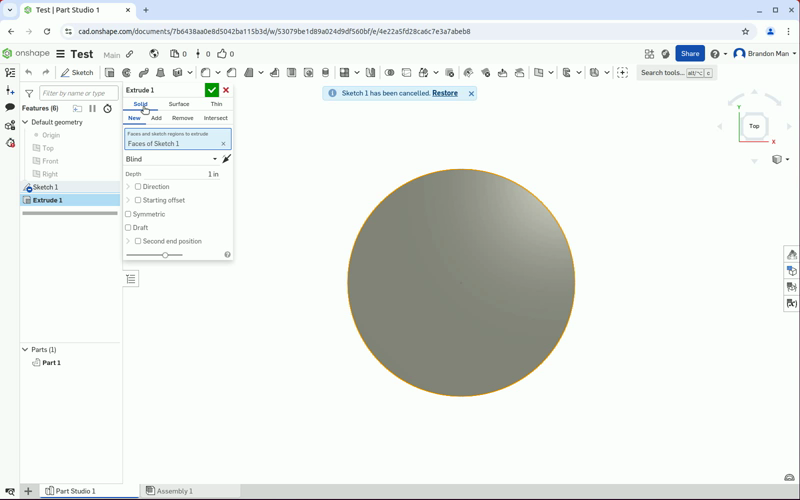
mouse_move(137, 120)
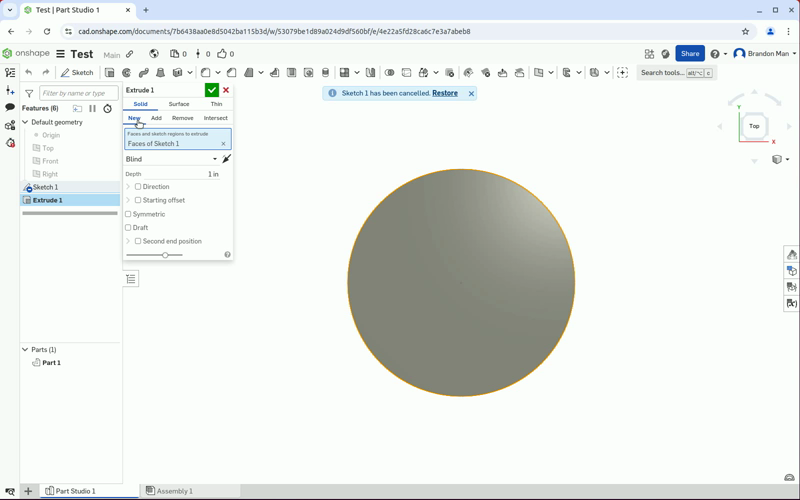
click(137, 120)
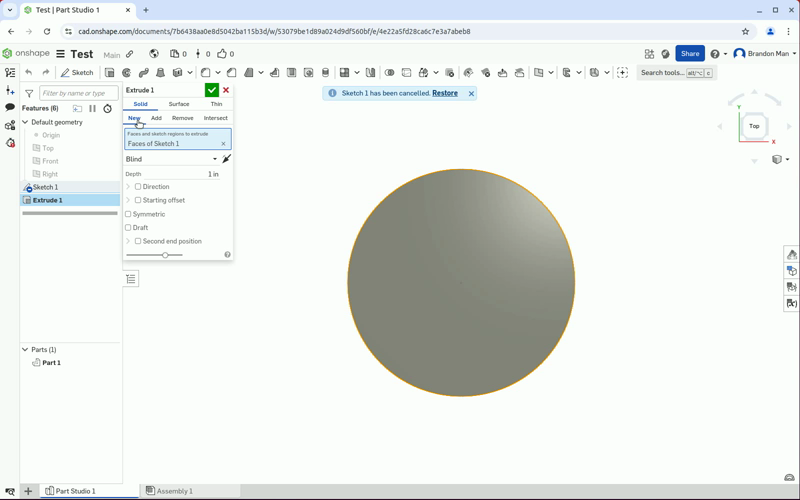
key(tab, 4)
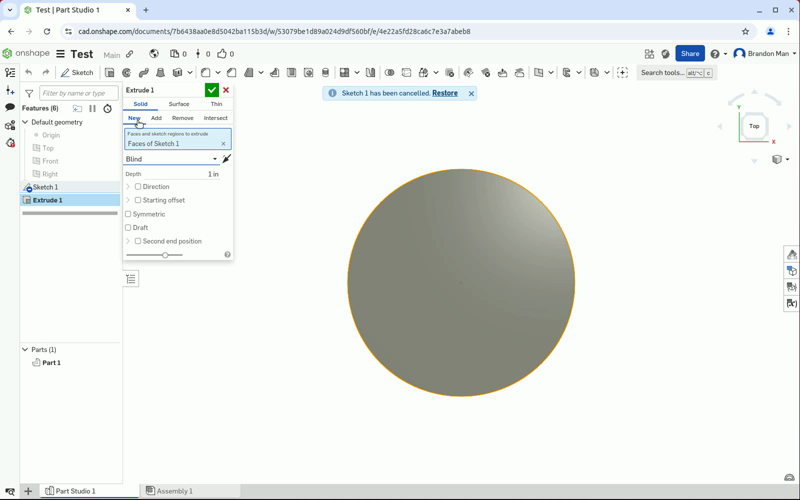
text(1.685)
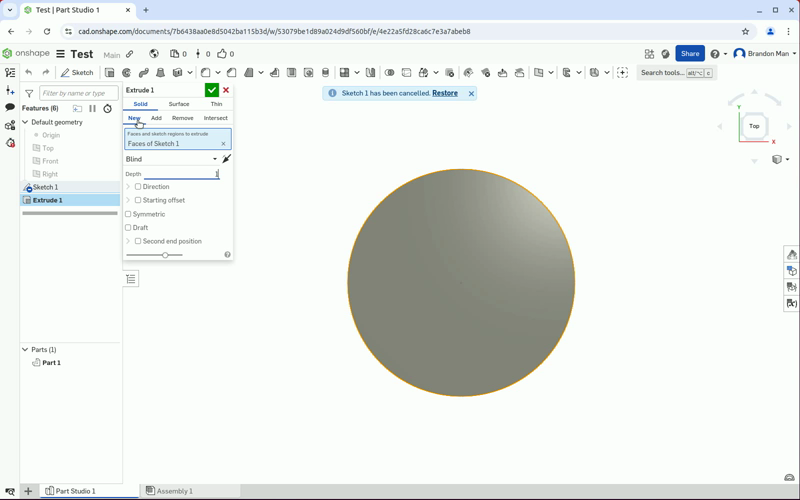
key(enter)
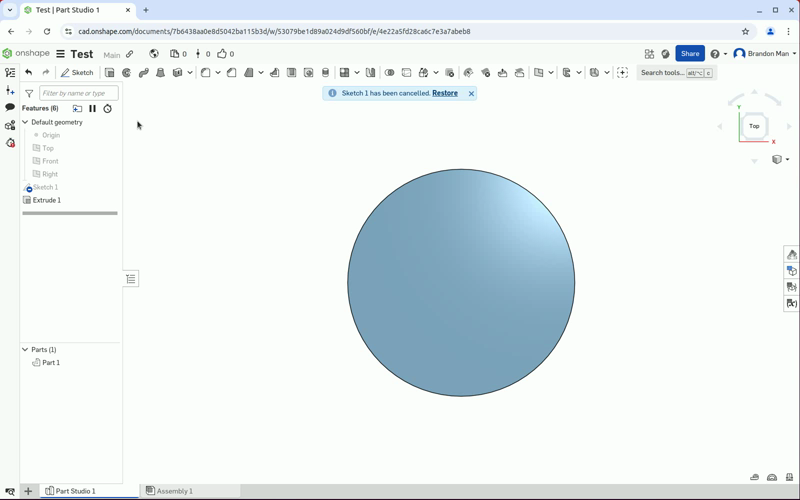
key(shift+h)
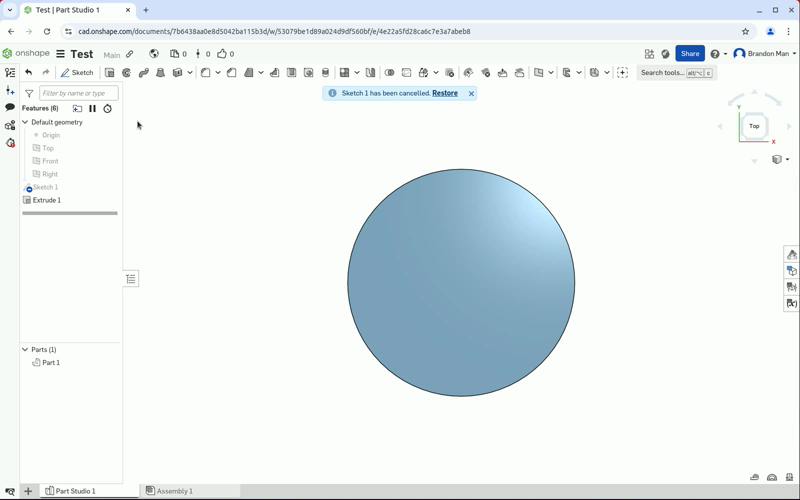
key(shift+h)
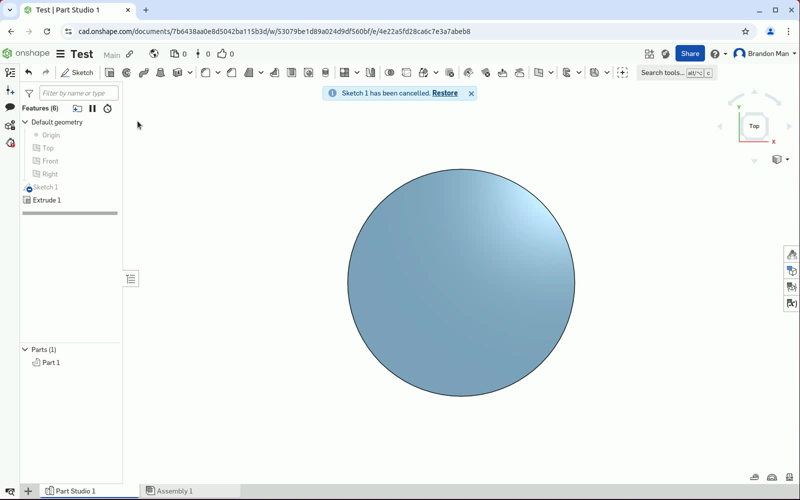
mouse_move(73, 189)
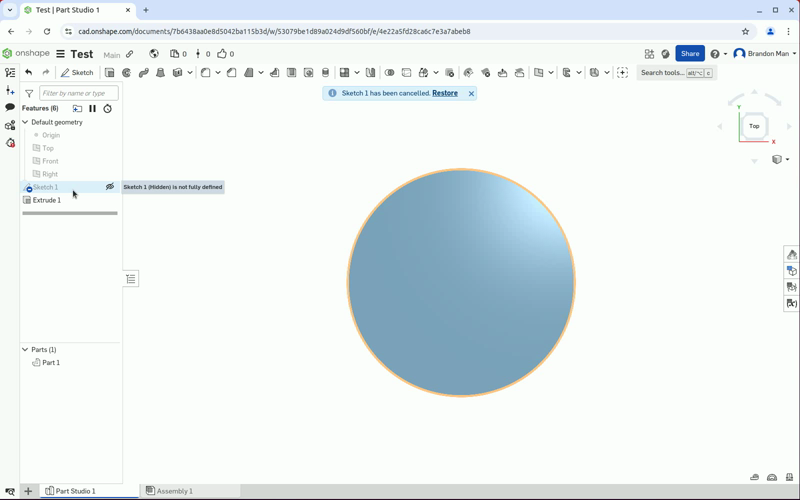
click(73, 189)
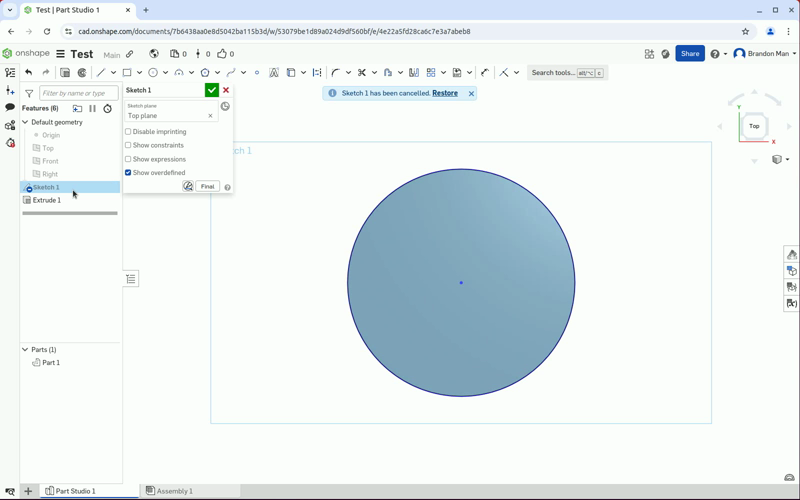
mouse_move(229, 92)
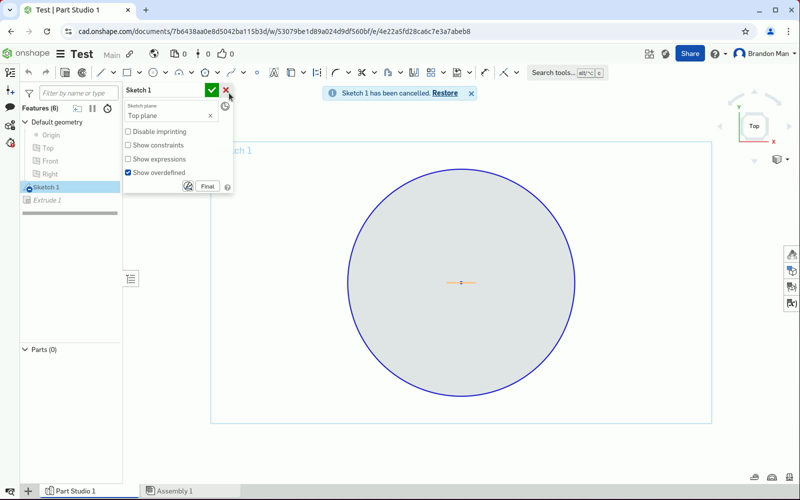
click(229, 92)
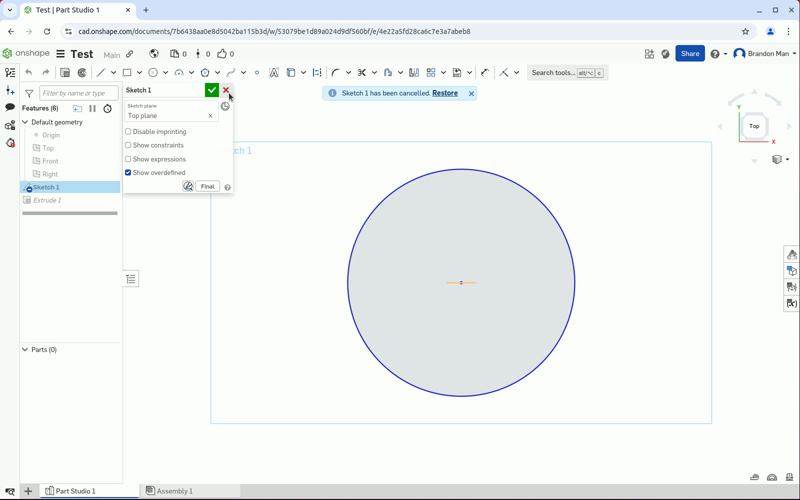
key(shift+s)
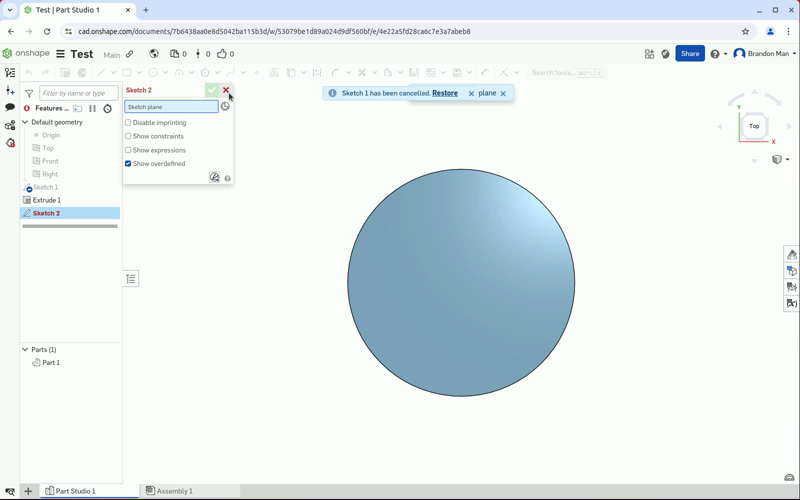
mouse_move(73, 150)
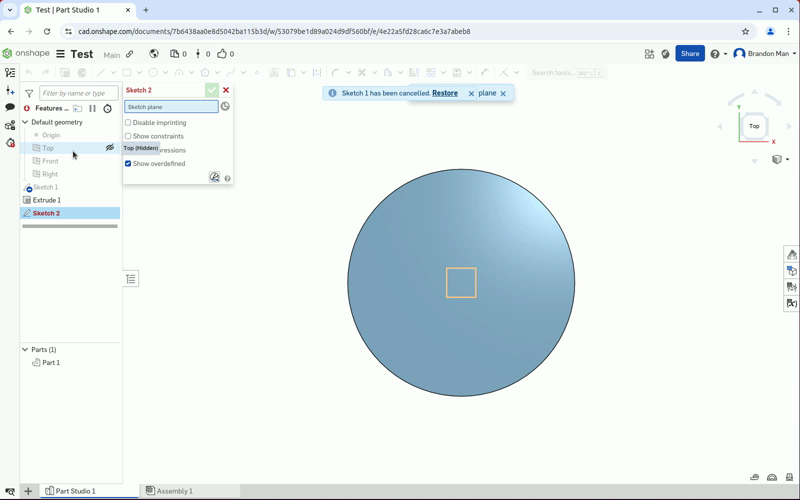
click(73, 150)
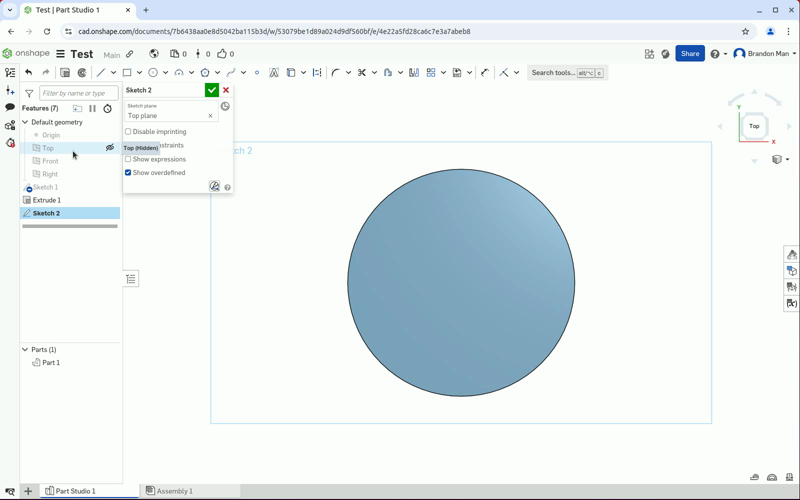
mouse_move(73, 352)
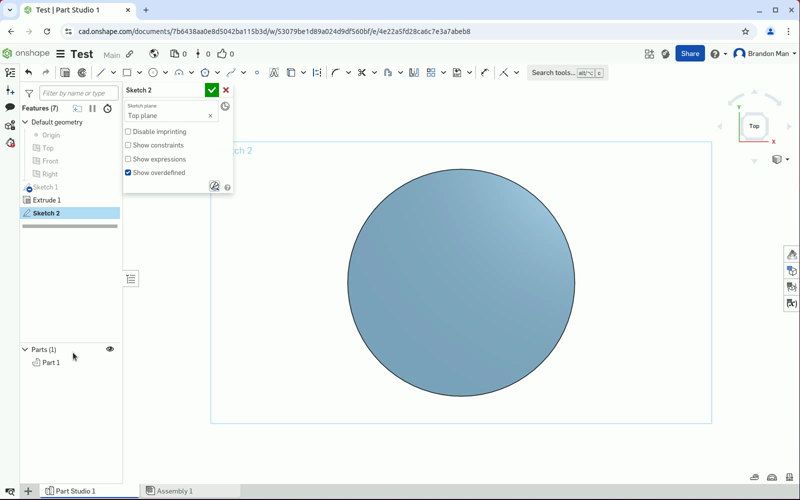
key(y)
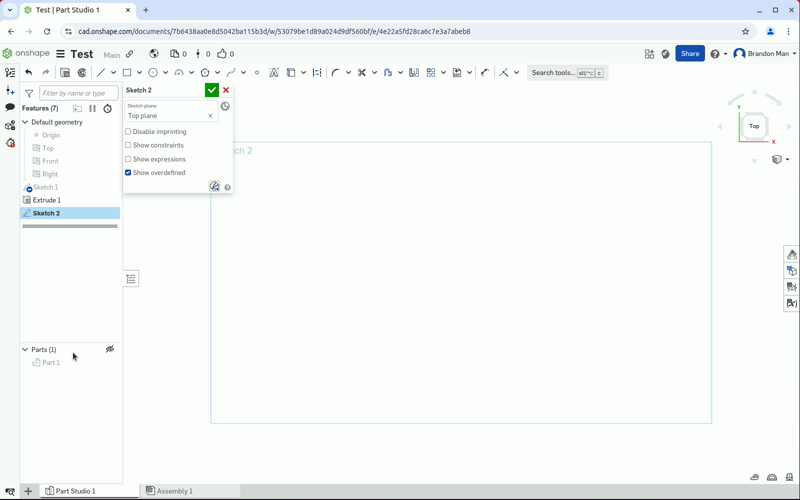
key(l)
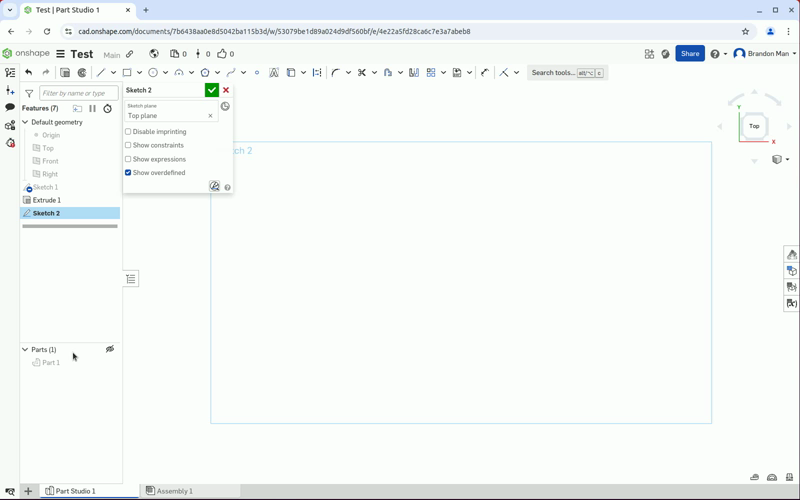
key_down(shift)
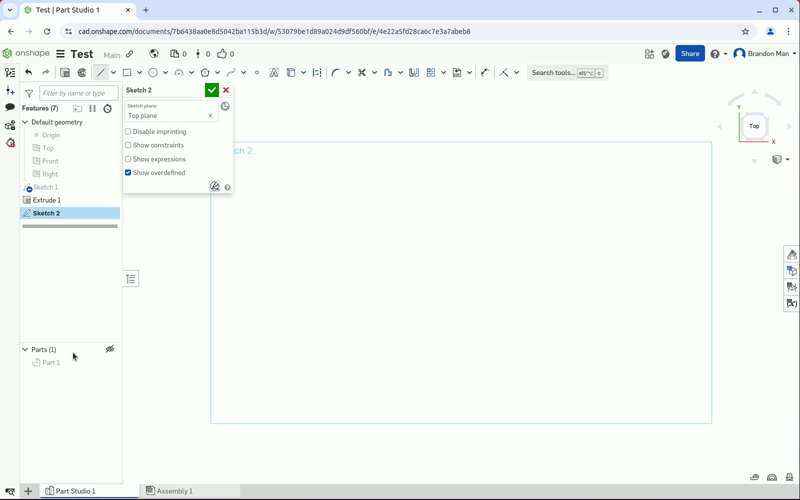
mouse_move(349, 196)
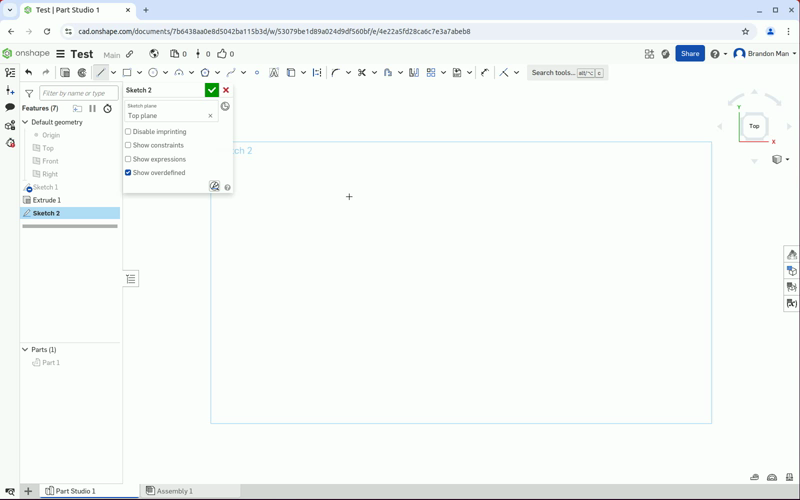
click(349, 196)
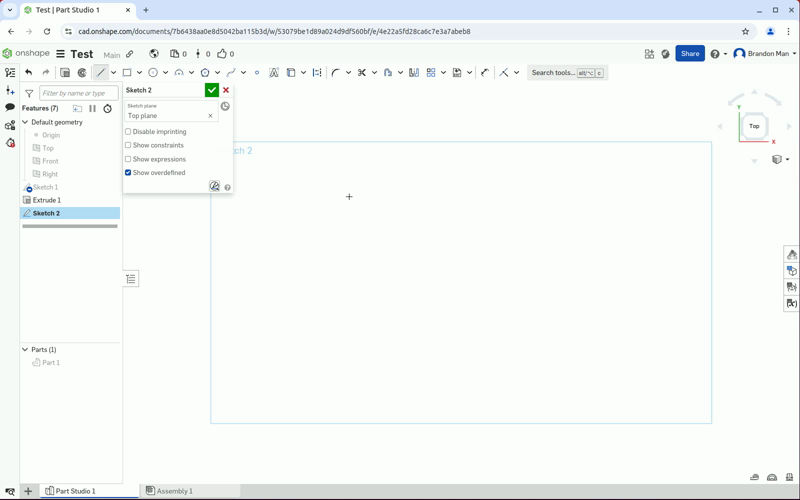
key_up(shift)
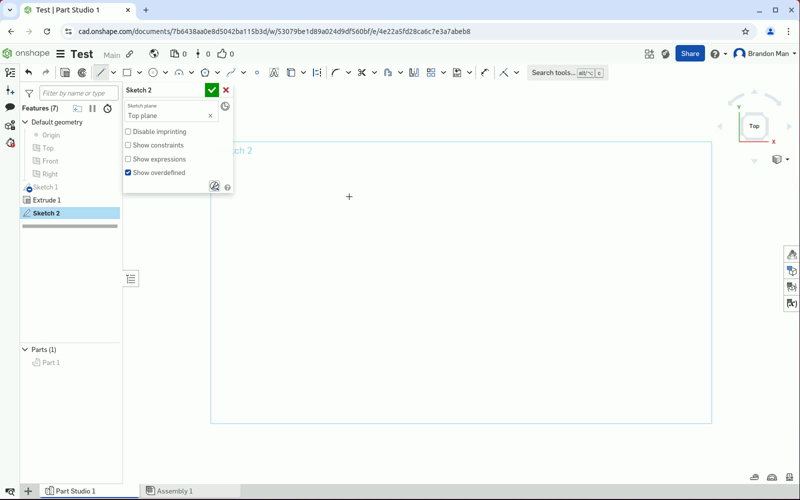
key_down(shift)
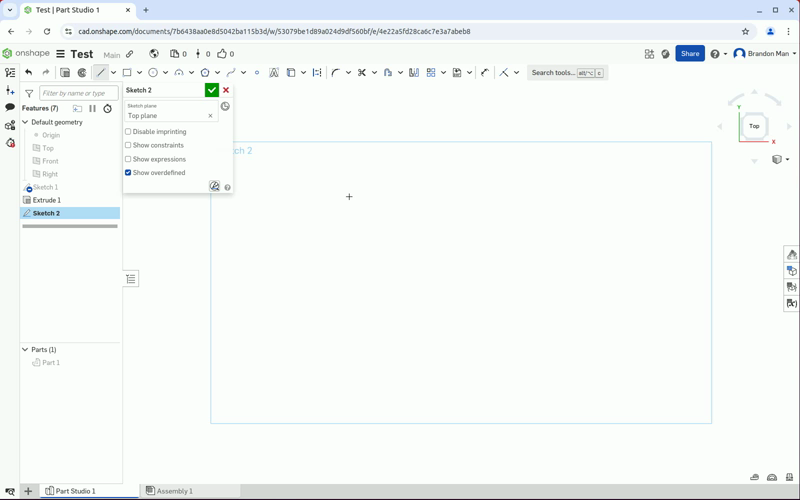
mouse_move(379, 196)
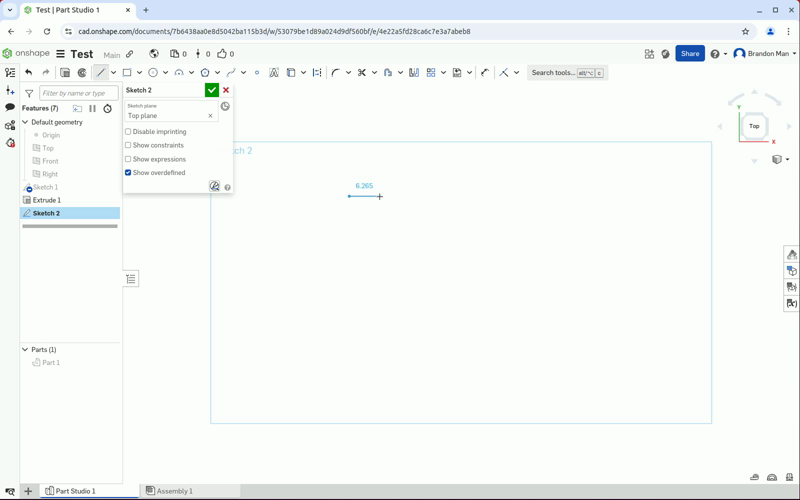
mouse_move(373, 196)
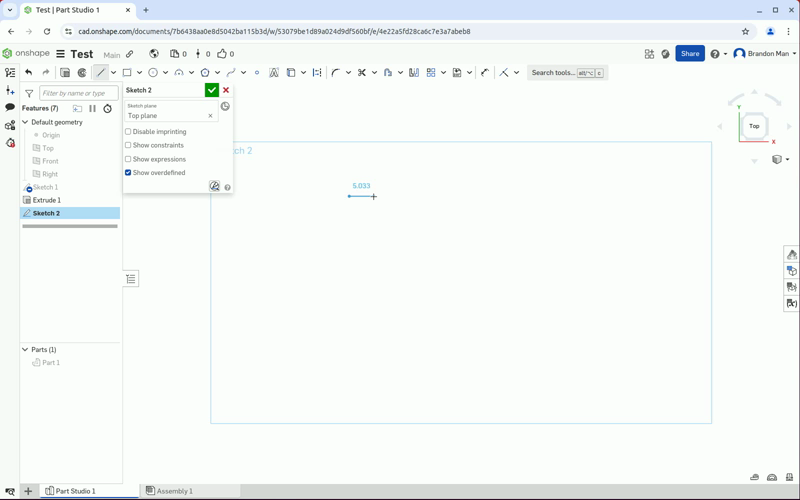
click(373, 196)
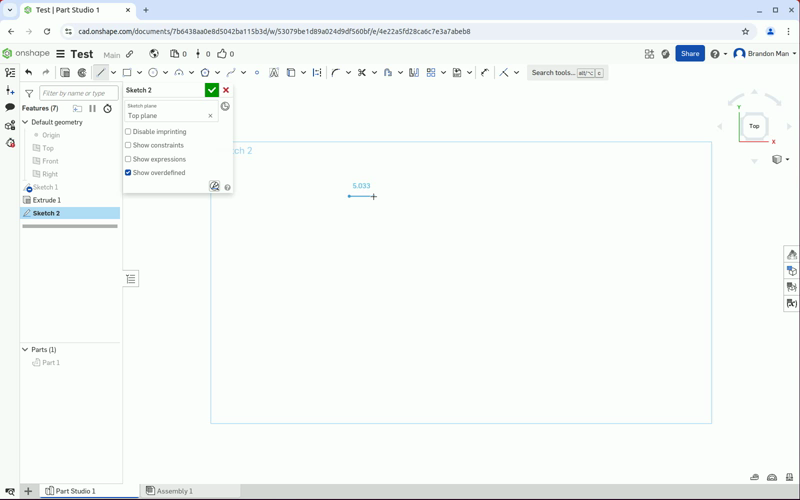
key_up(shift)
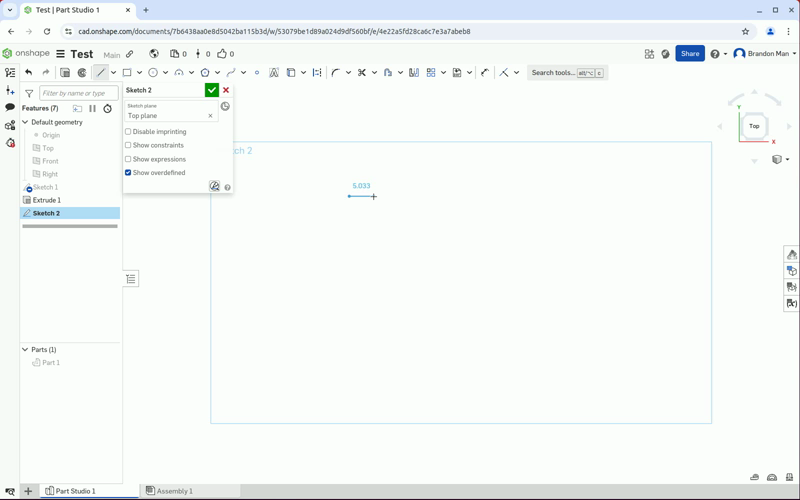
key_down(shift)
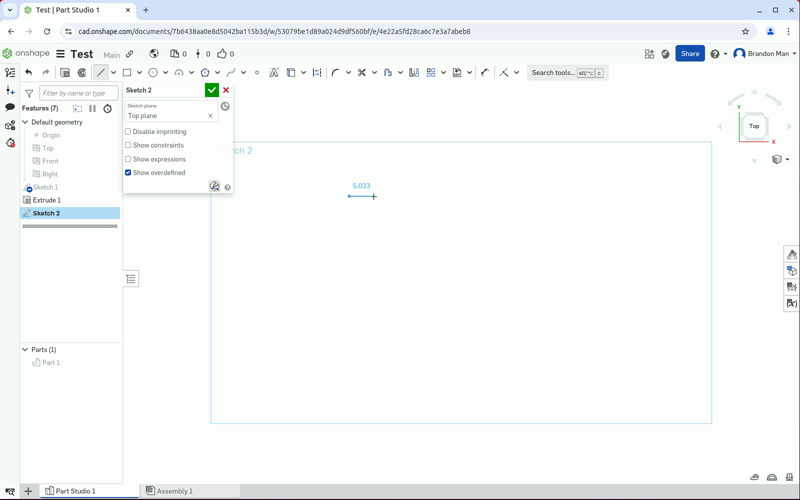
mouse_move(403, 196)
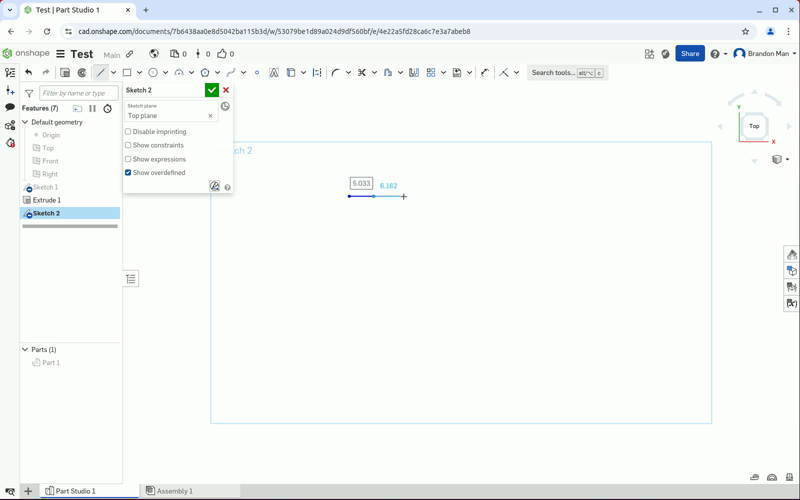
mouse_move(373, 246)
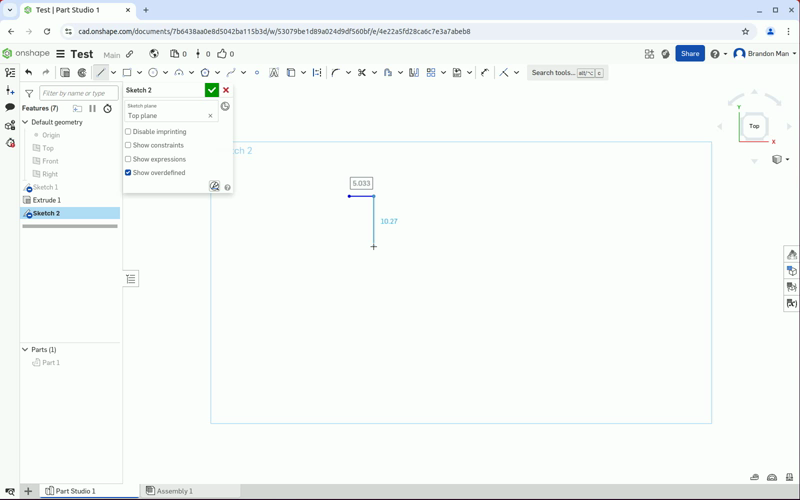
click(373, 246)
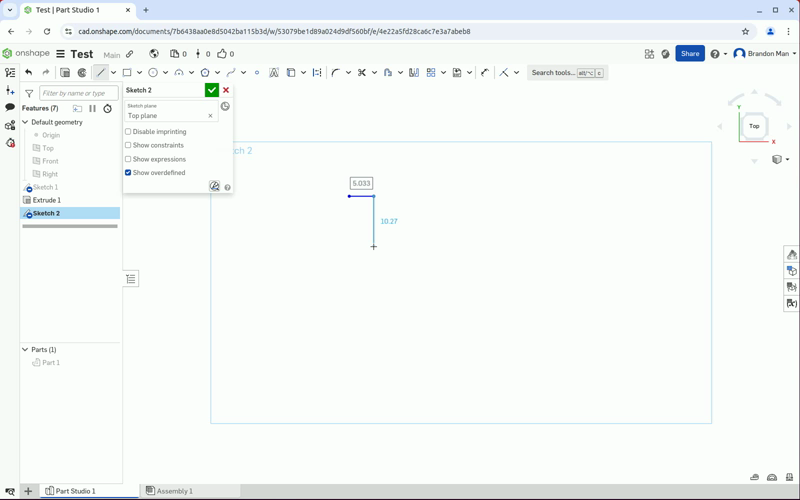
key_up(shift)
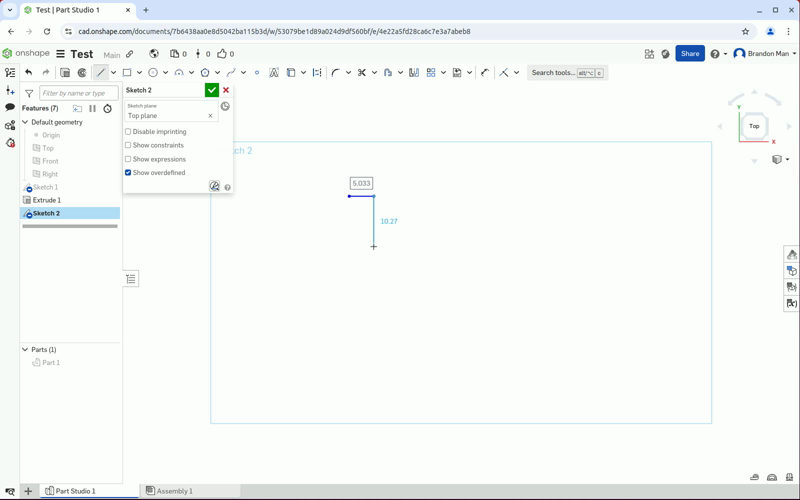
key_down(shift)
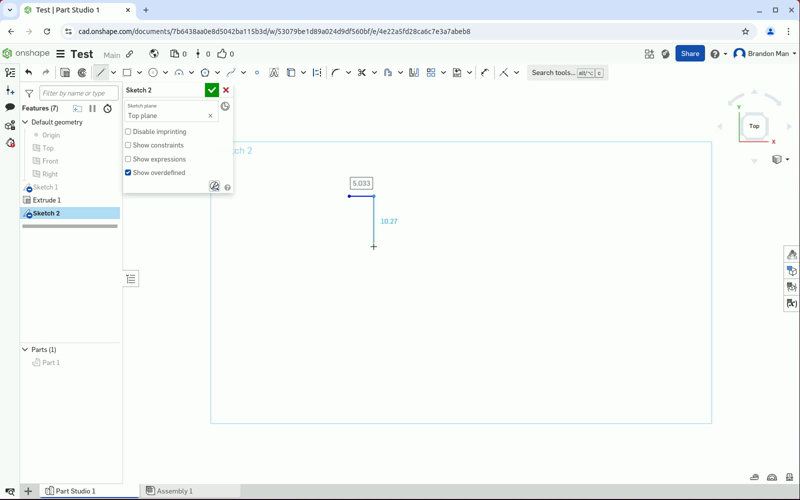
mouse_move(403, 246)
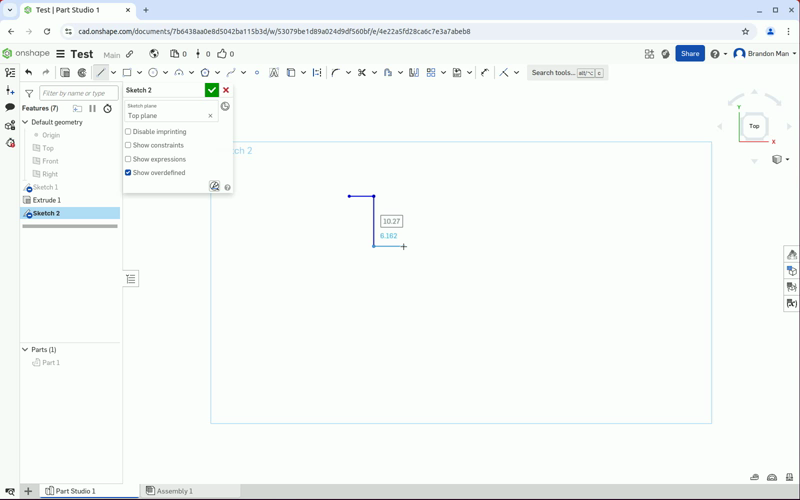
mouse_move(399, 246)
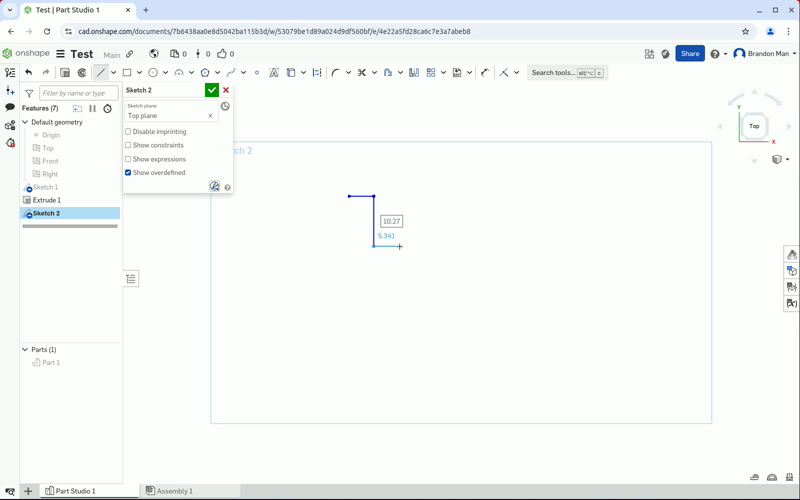
click(399, 246)
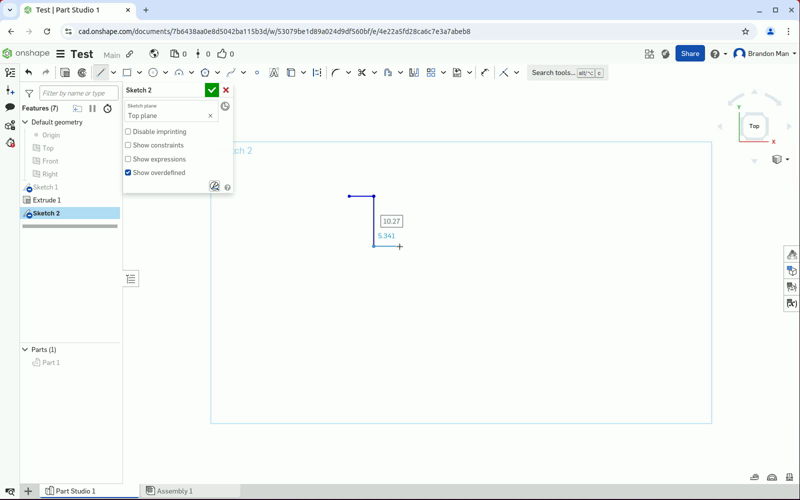
key_up(shift)
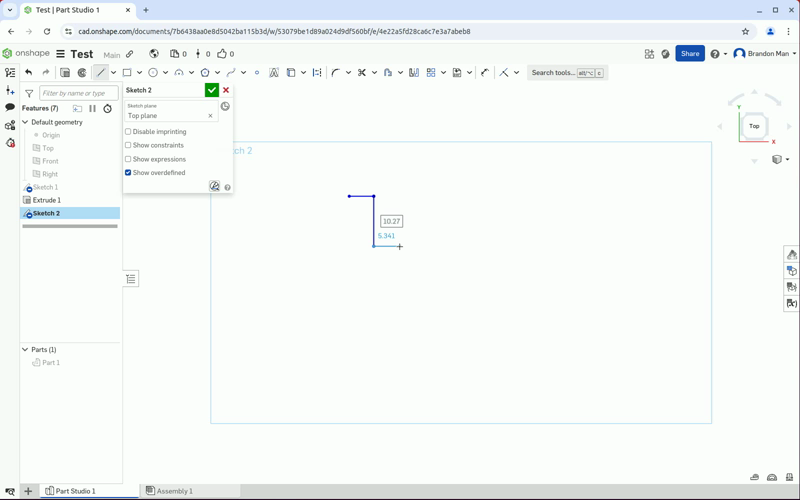
key_down(shift)
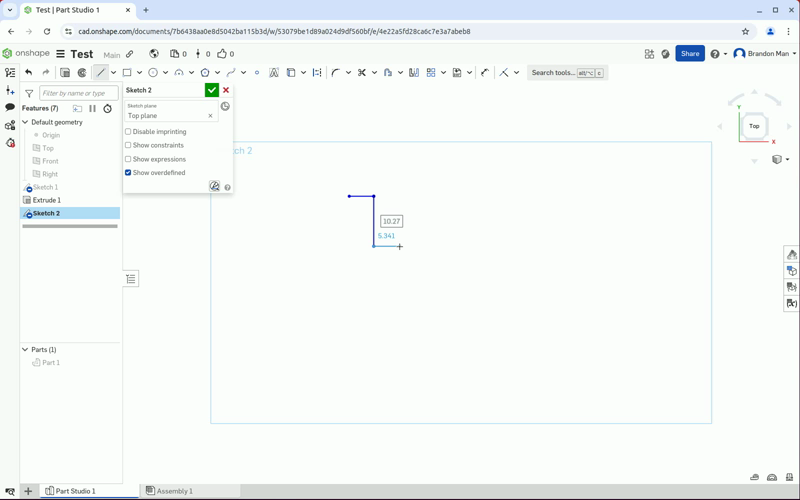
mouse_move(429, 246)
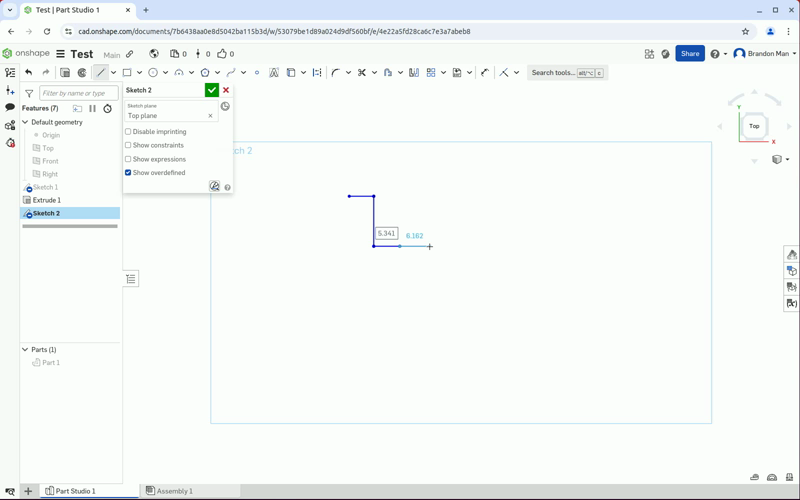
mouse_move(399, 196)
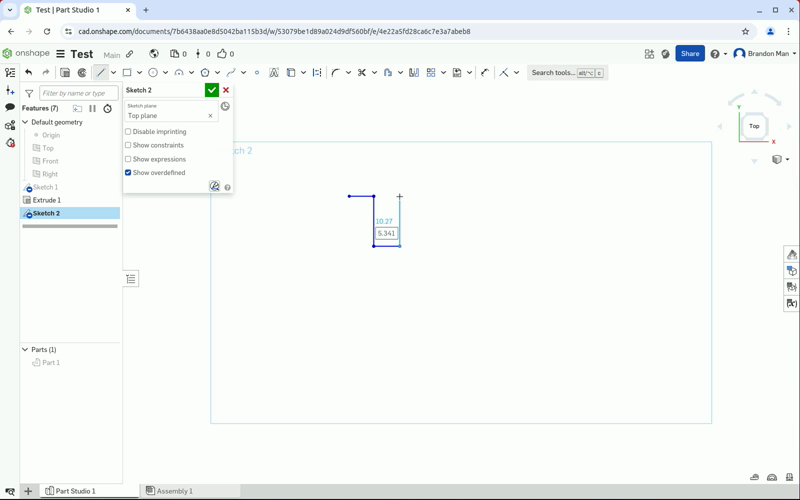
click(399, 196)
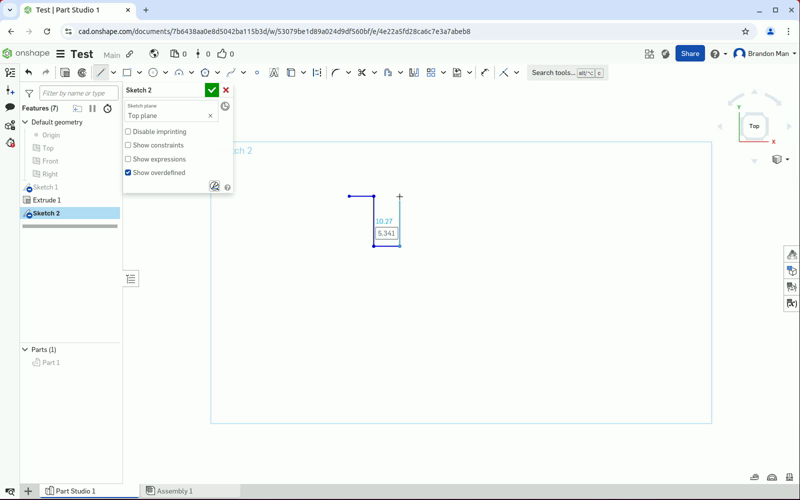
key_up(shift)
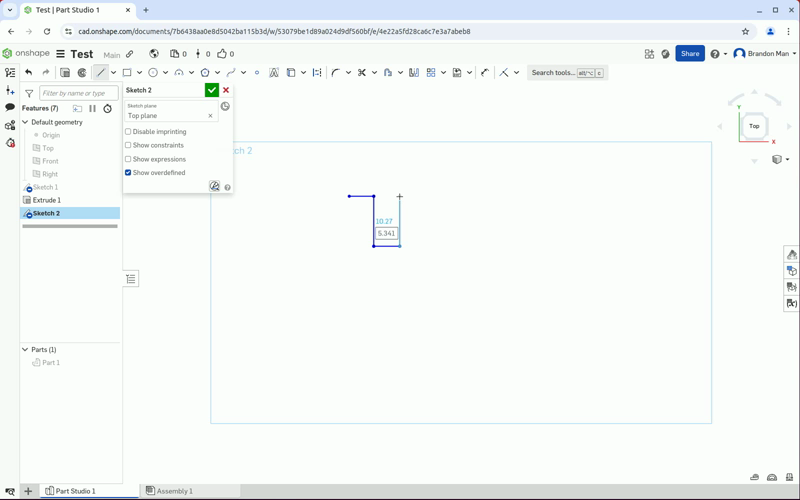
key_down(shift)
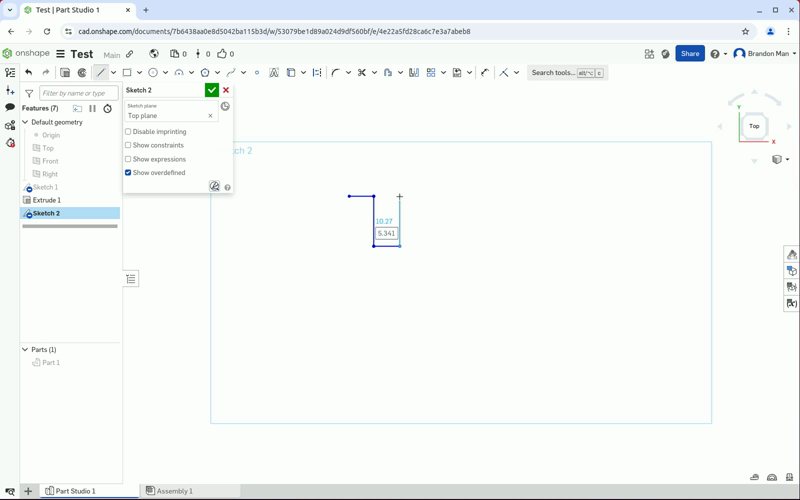
mouse_move(429, 196)
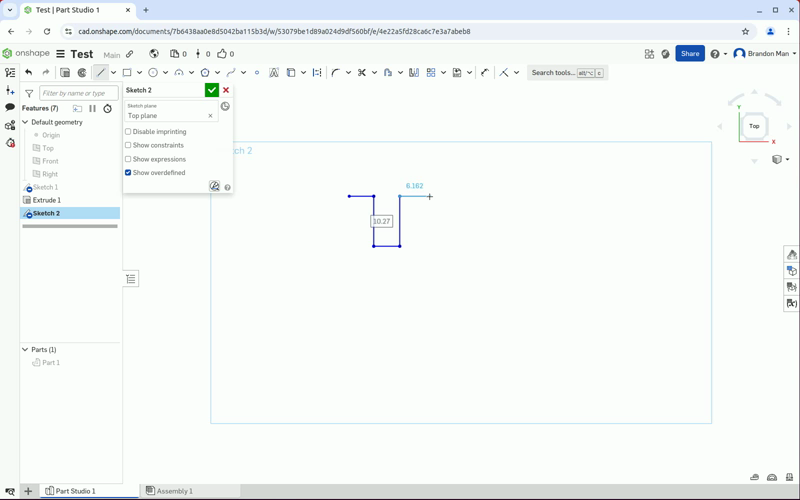
mouse_move(423, 196)
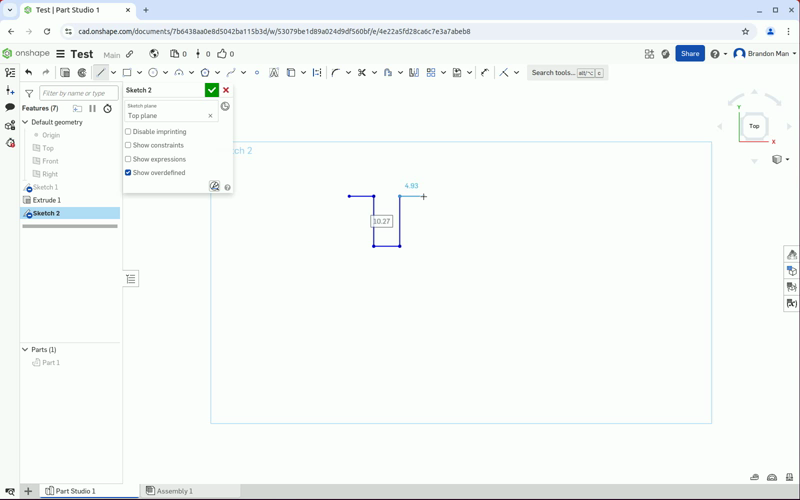
click(423, 196)
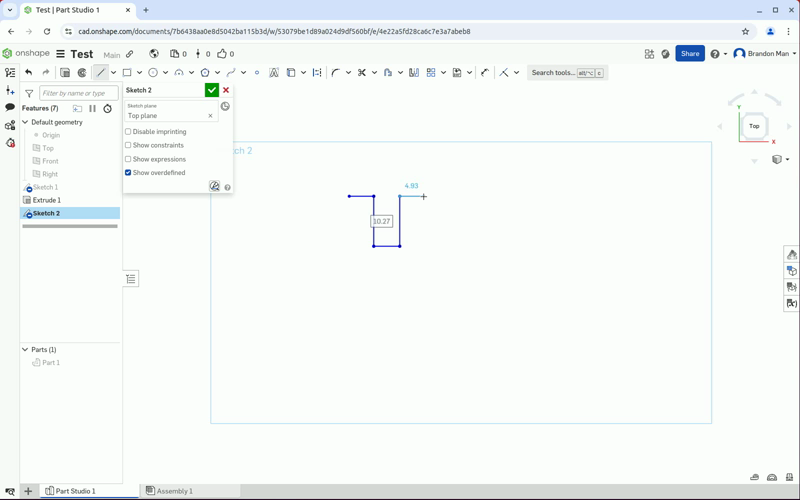
key_up(shift)
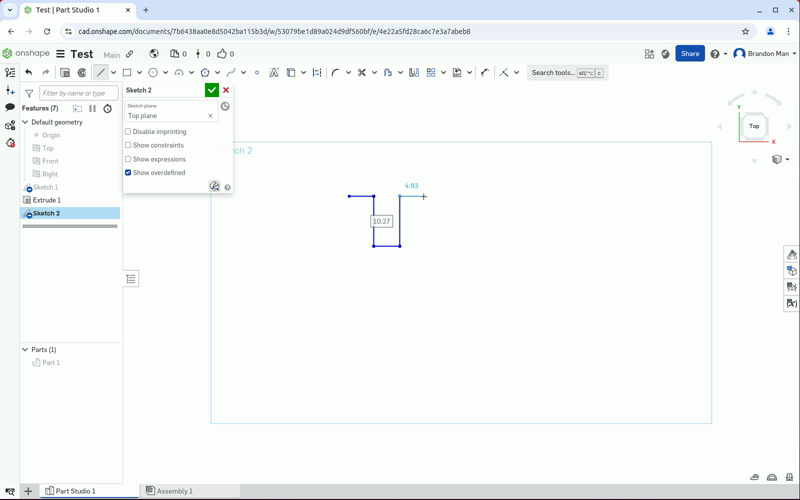
key_down(shift)
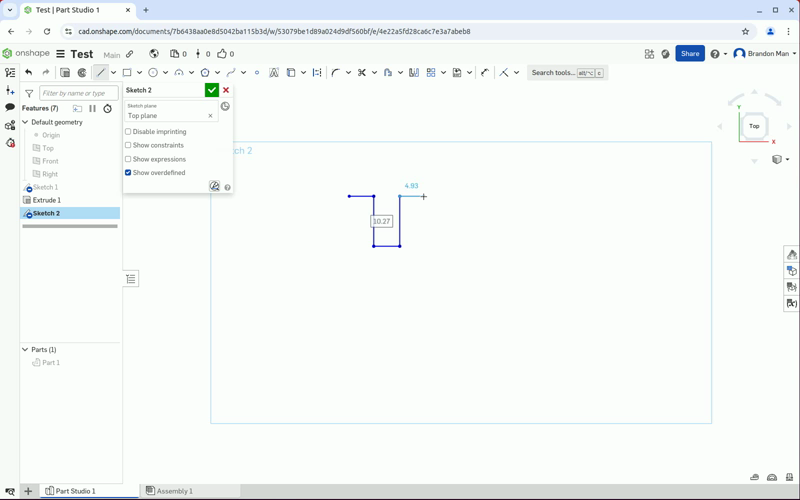
mouse_move(453, 196)
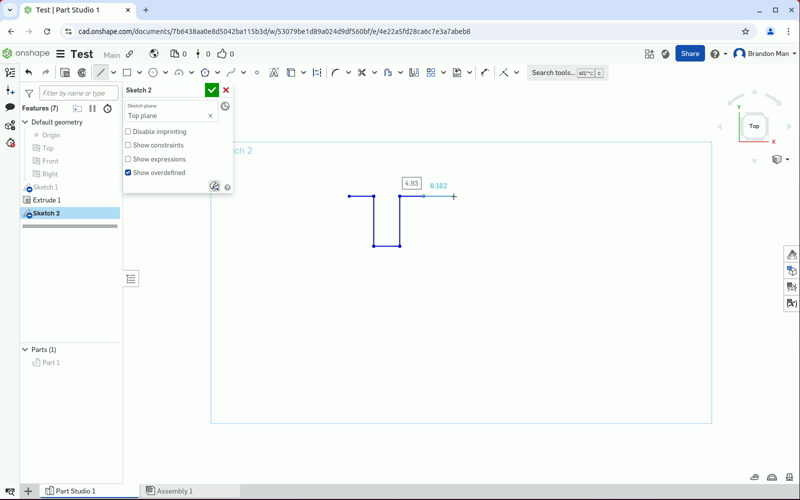
mouse_move(423, 171)
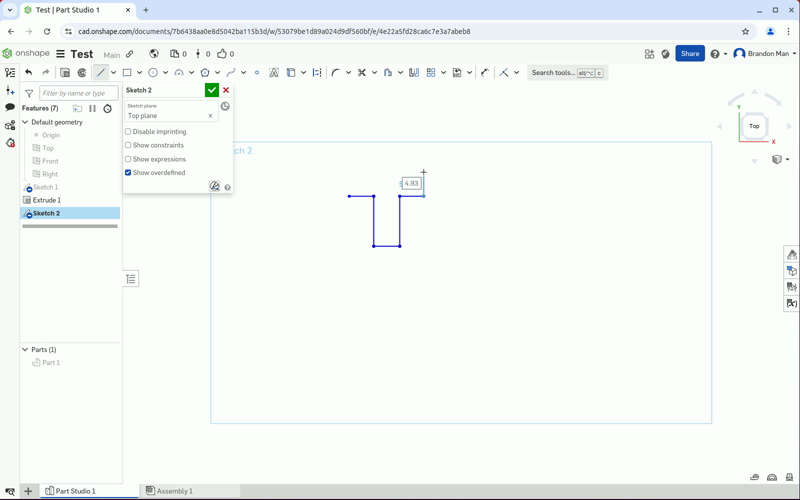
click(423, 171)
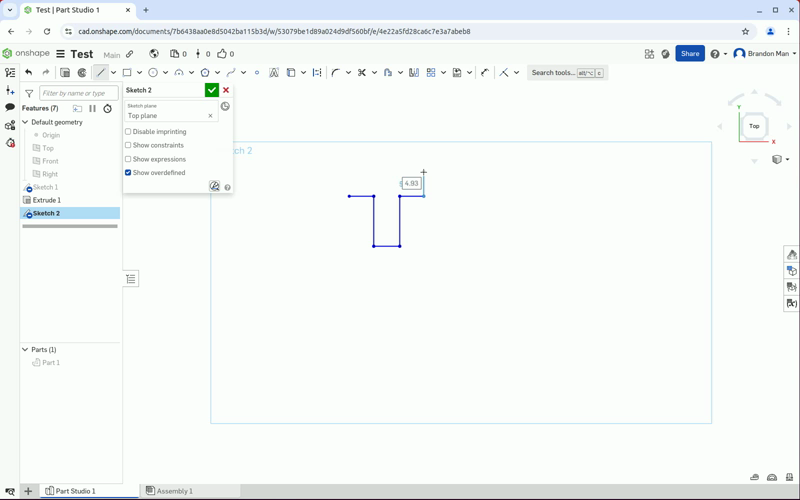
key_up(shift)
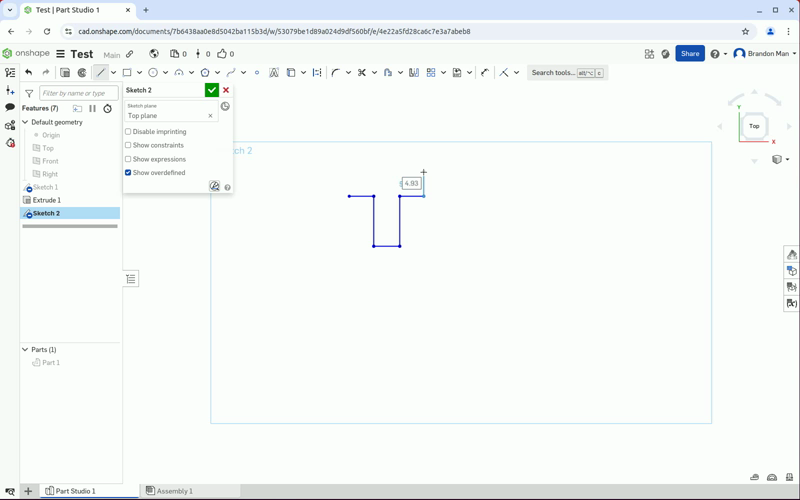
key_down(shift)
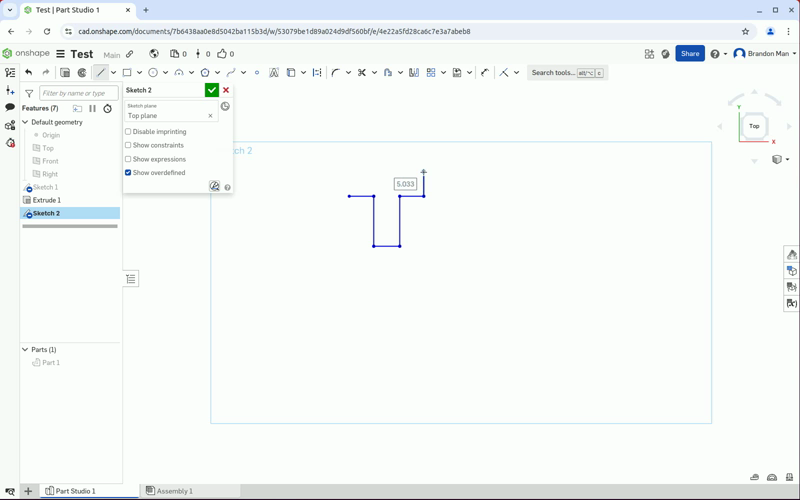
mouse_move(349, 171)
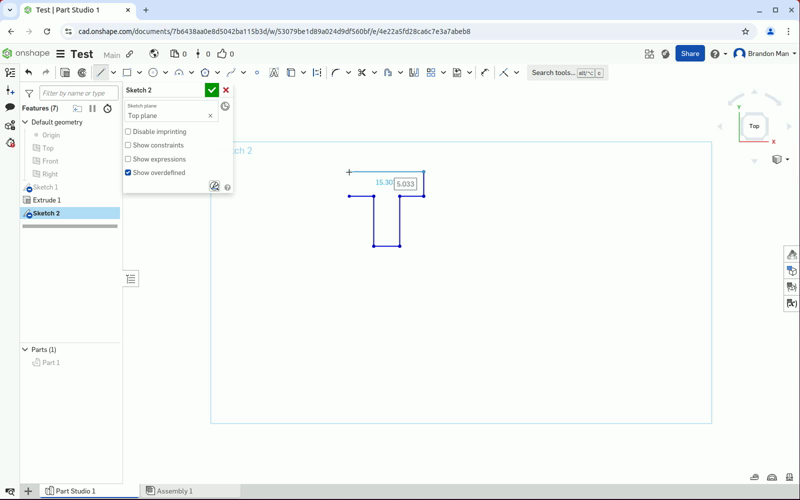
click(349, 171)
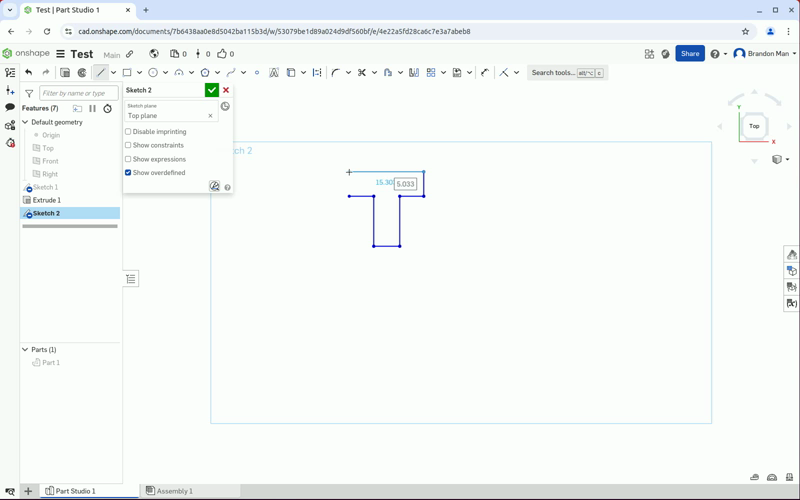
key_up(shift)
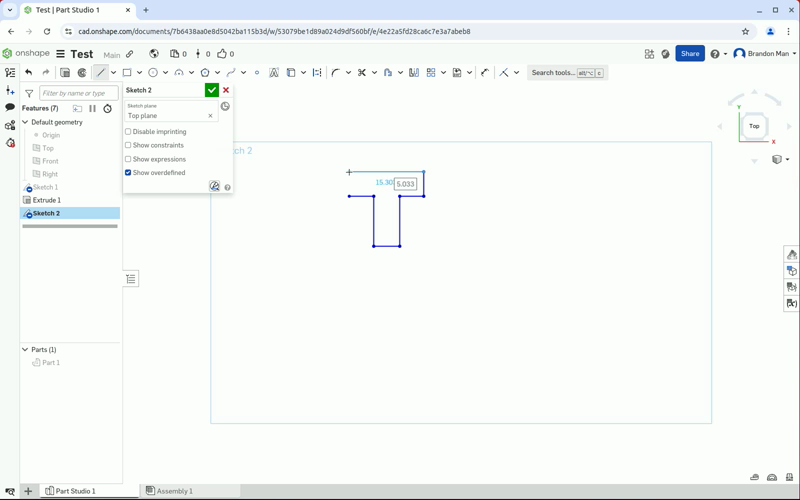
mouse_move(379, 171)
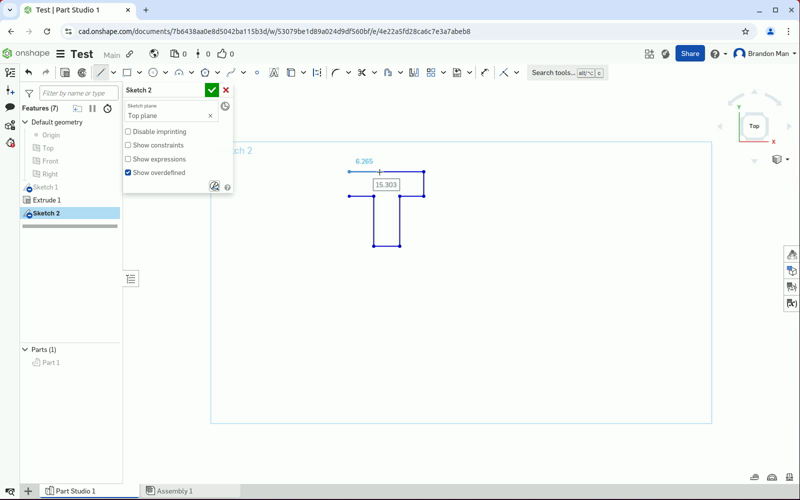
key_down(shift)
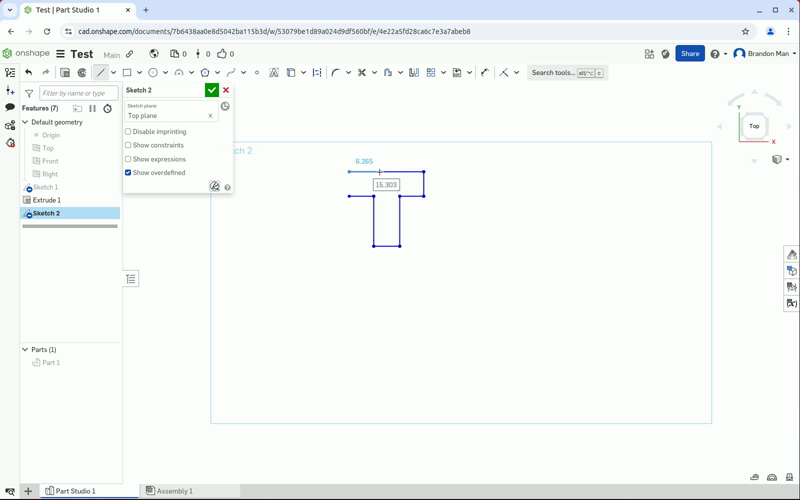
mouse_move(349, 196)
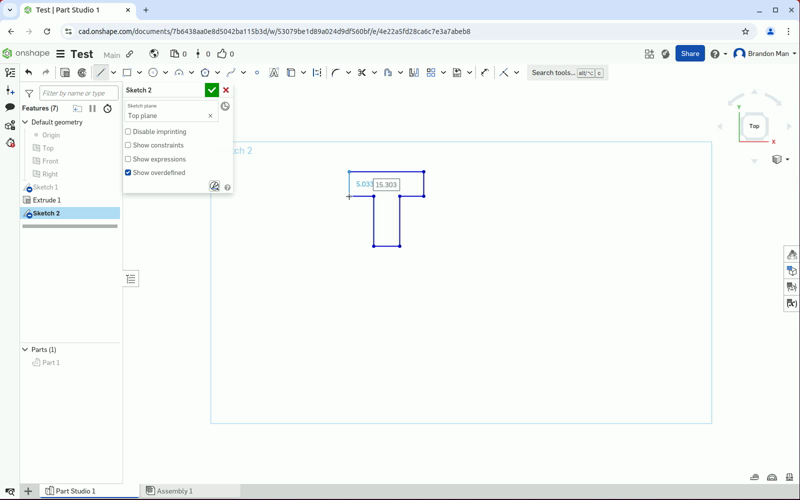
key_up(shift)
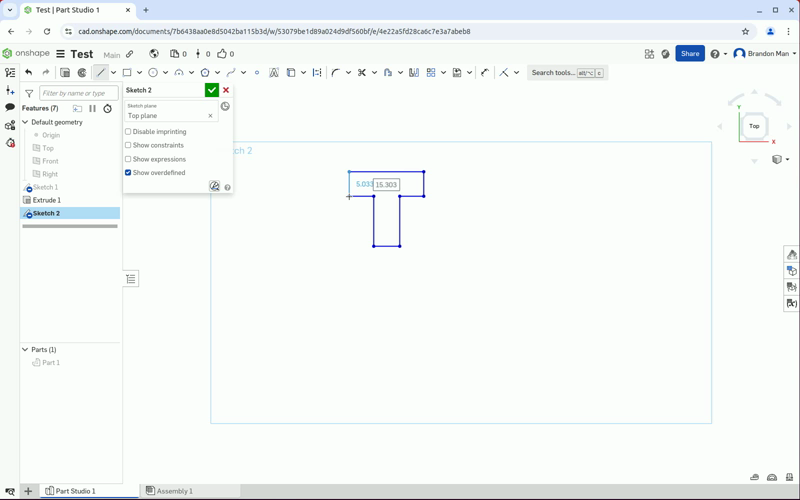
click(349, 196)
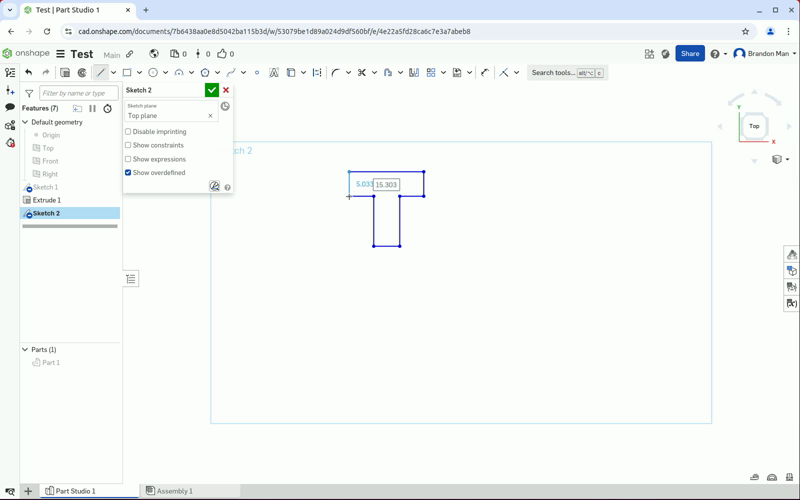
key(esc)
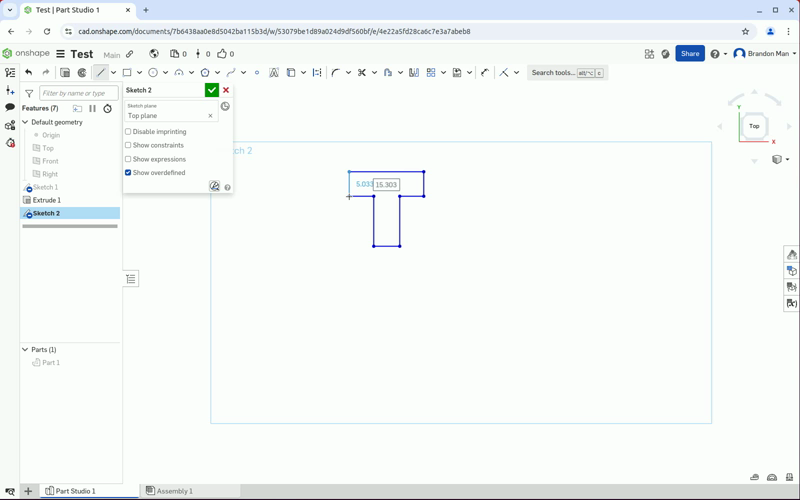
mouse_move(390, 185)
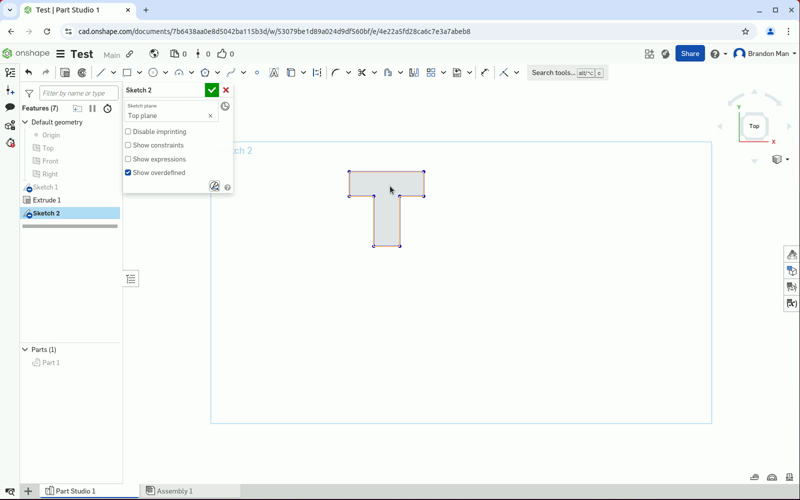
click(390, 185)
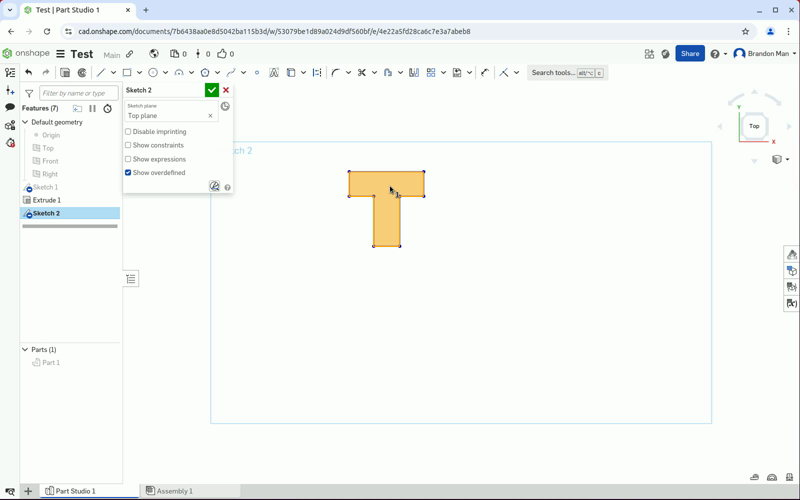
mouse_move(73, 352)
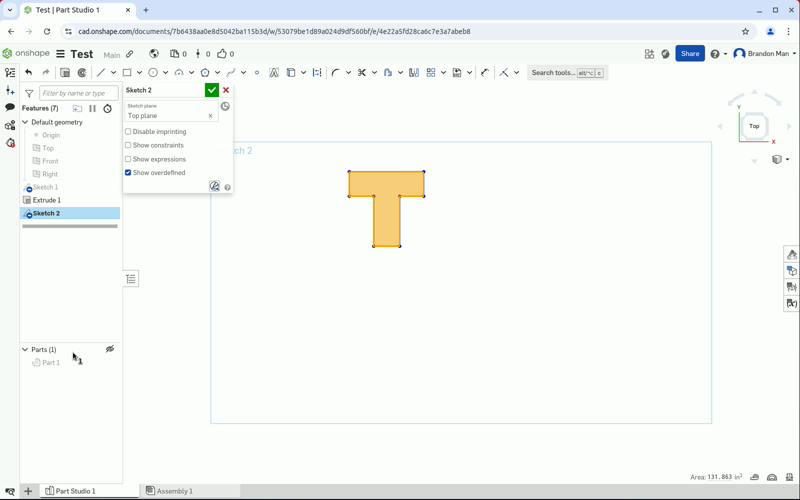
key(shift+y)
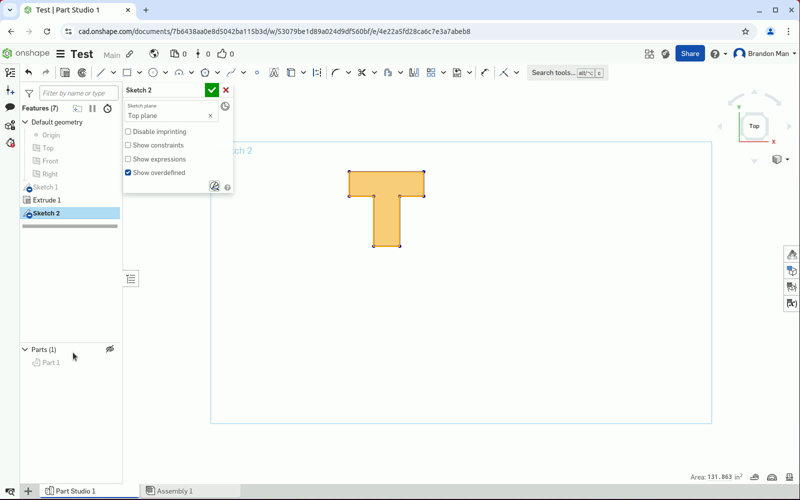
key(shift+e)
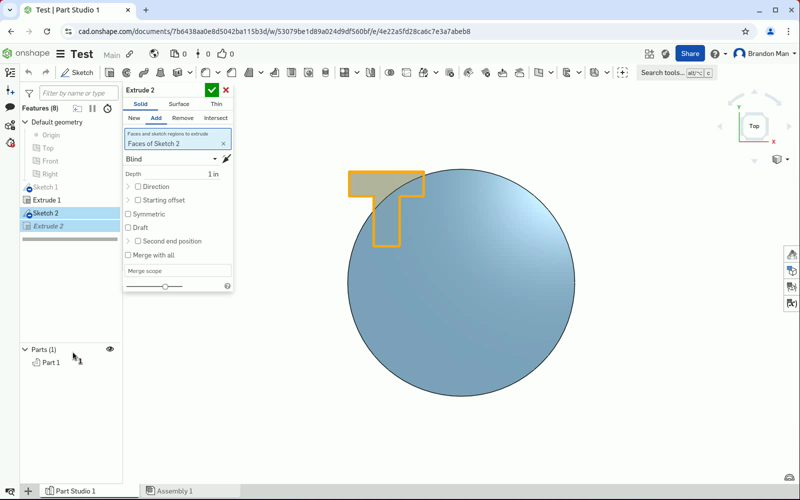
mouse_move(143, 106)
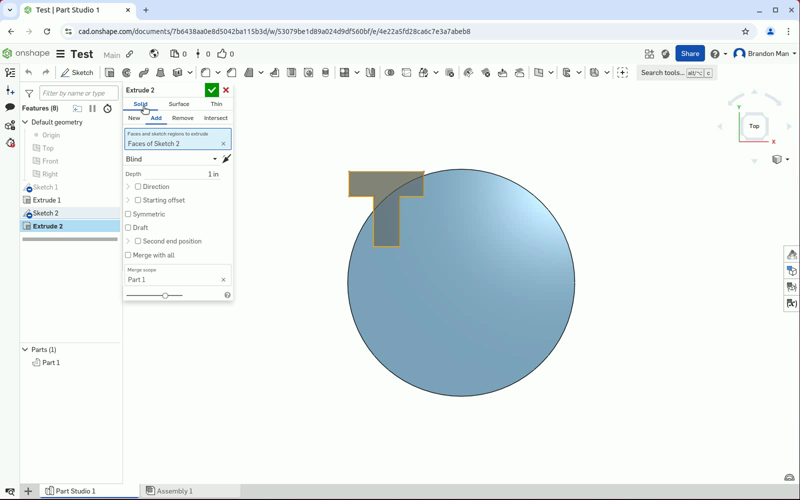
click(143, 106)
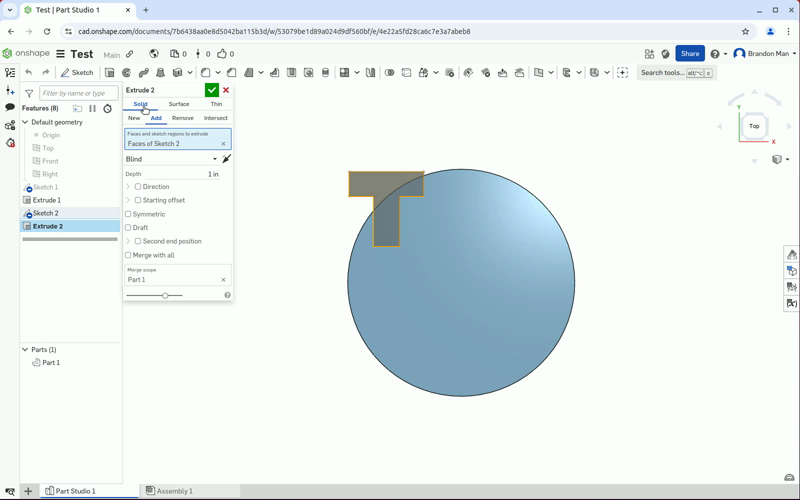
mouse_move(137, 120)
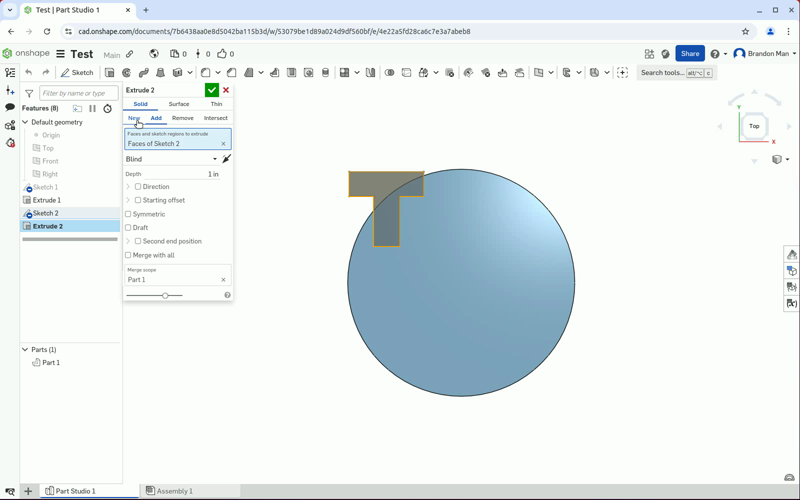
click(137, 120)
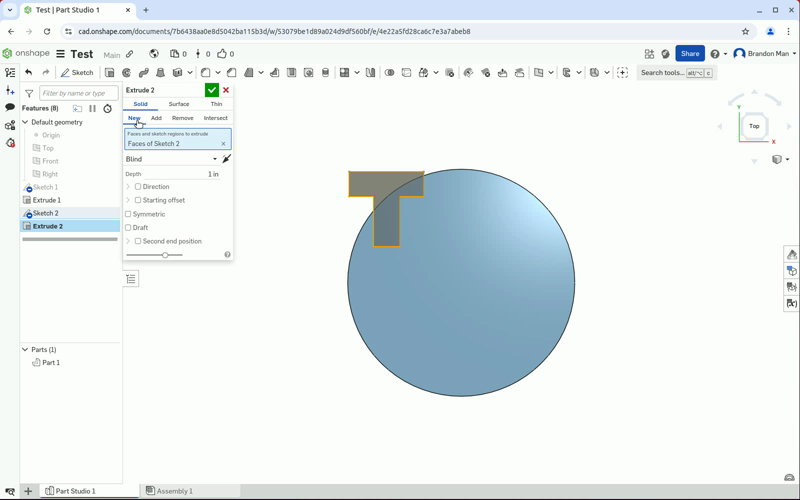
key(tab, 4)
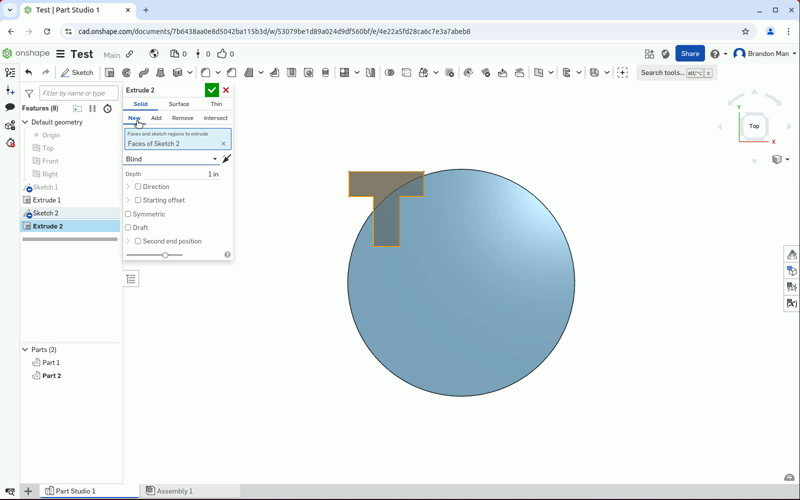
text(3.37)
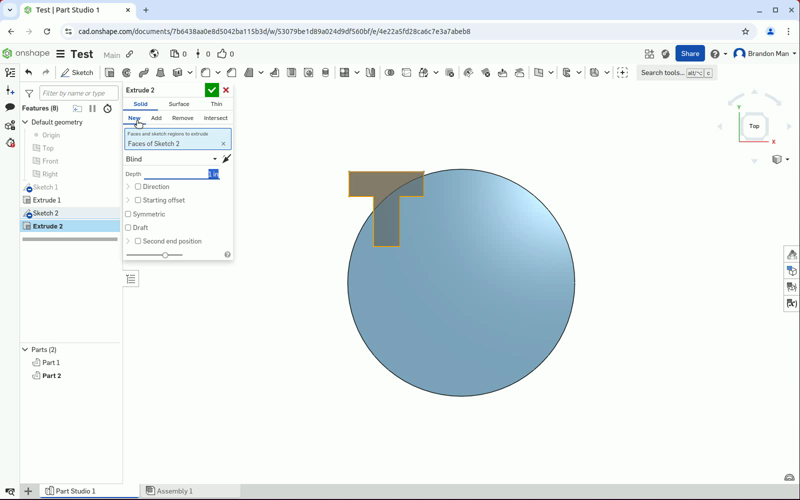
key(enter)
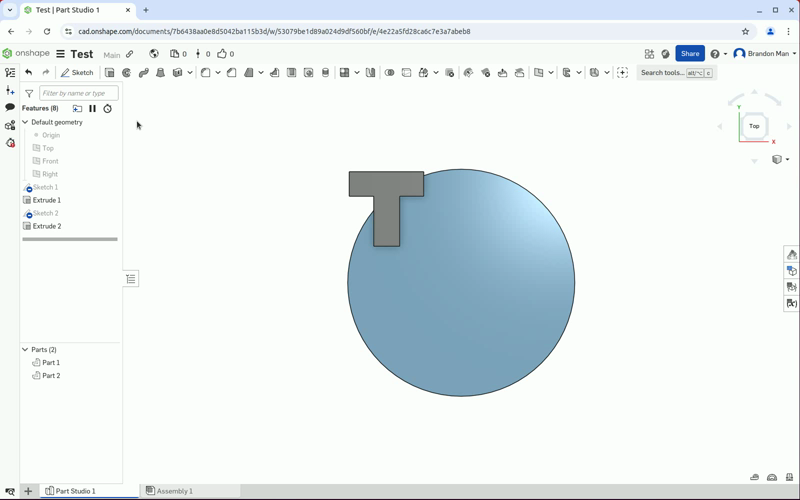
key(shift+h)
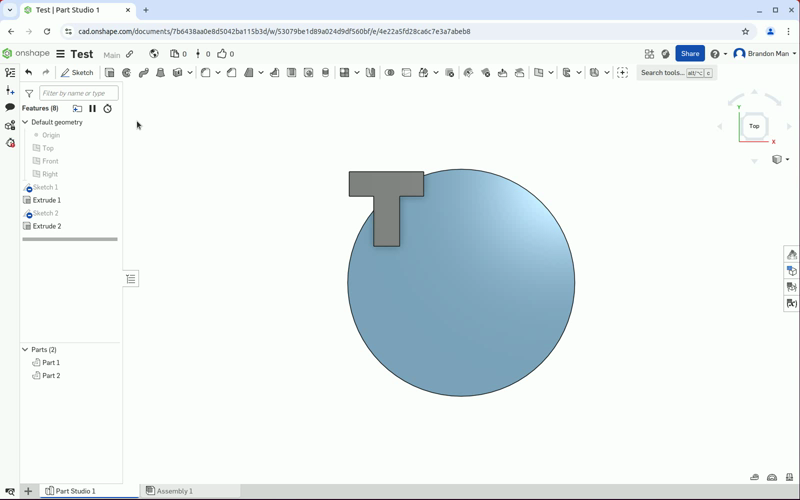
key(shift+h)
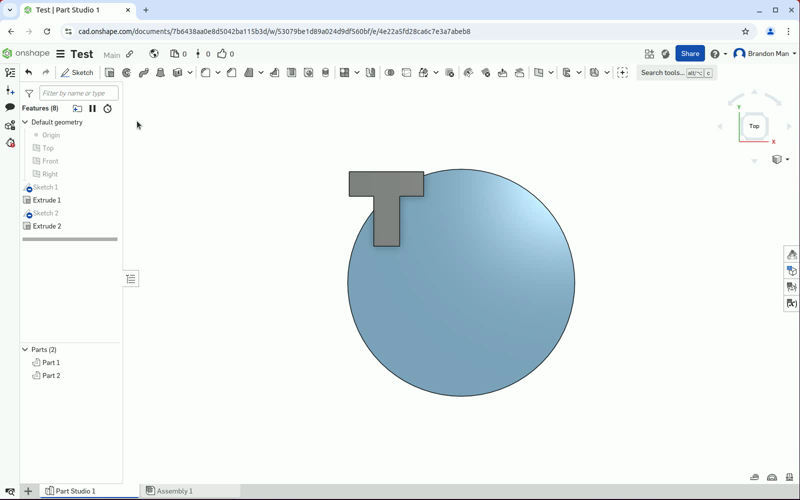
mouse_move(73, 189)
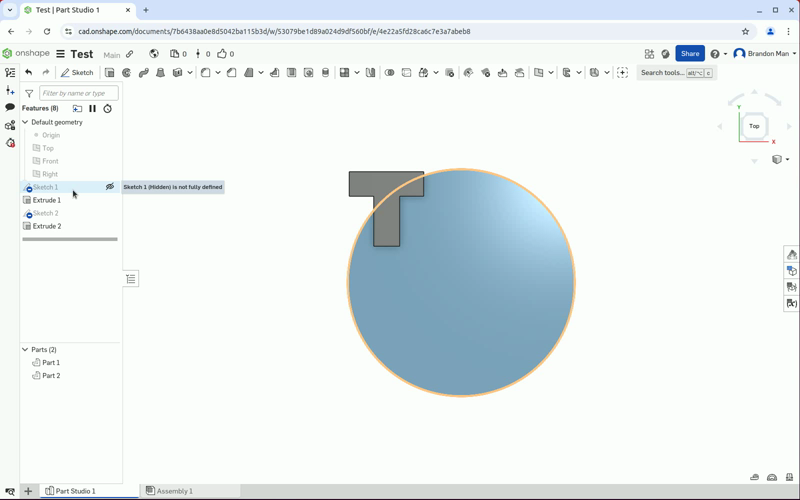
click(73, 189)
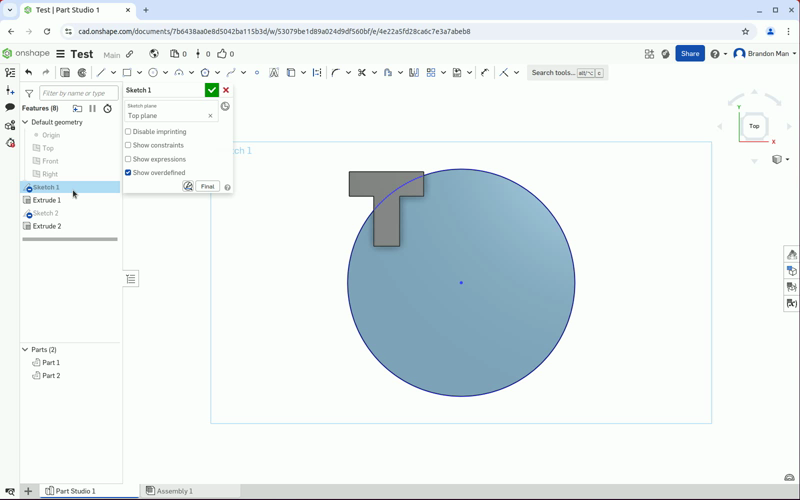
mouse_move(229, 92)
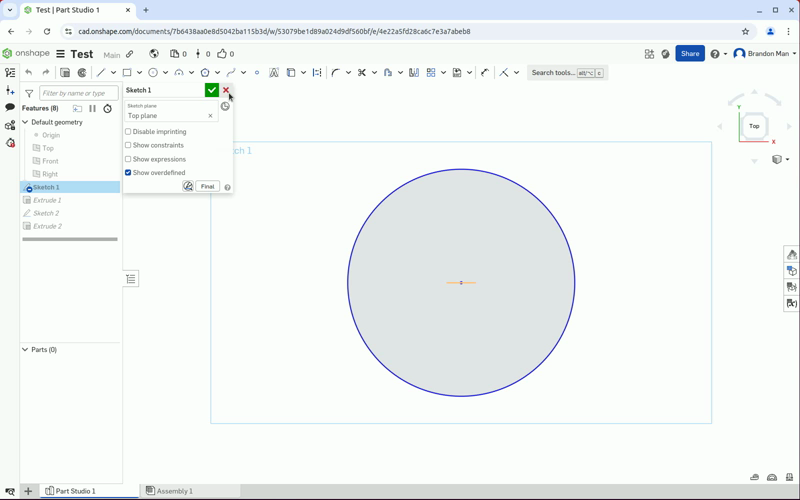
click(229, 92)
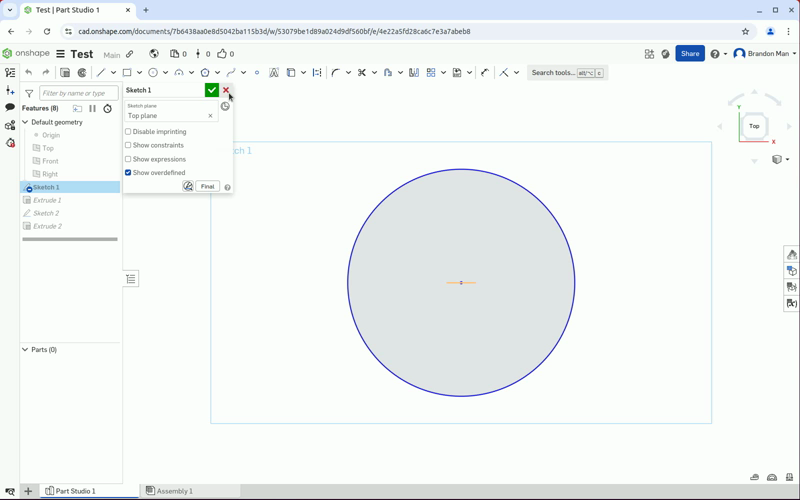
key(shift+s)
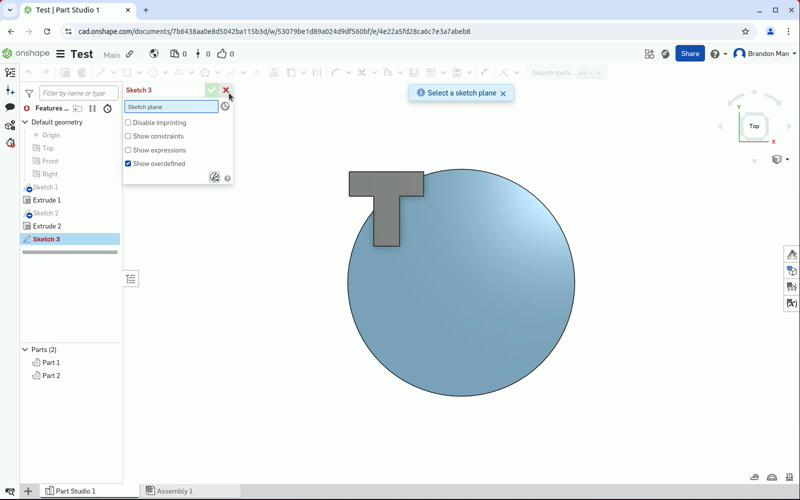
mouse_move(73, 150)
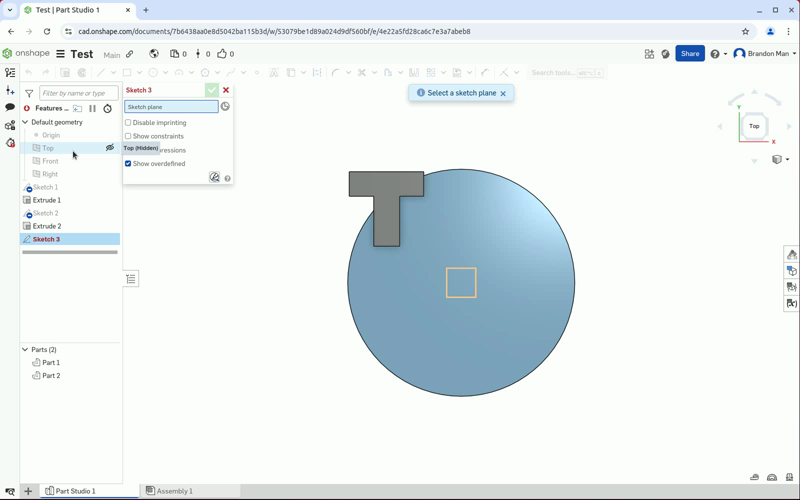
click(73, 150)
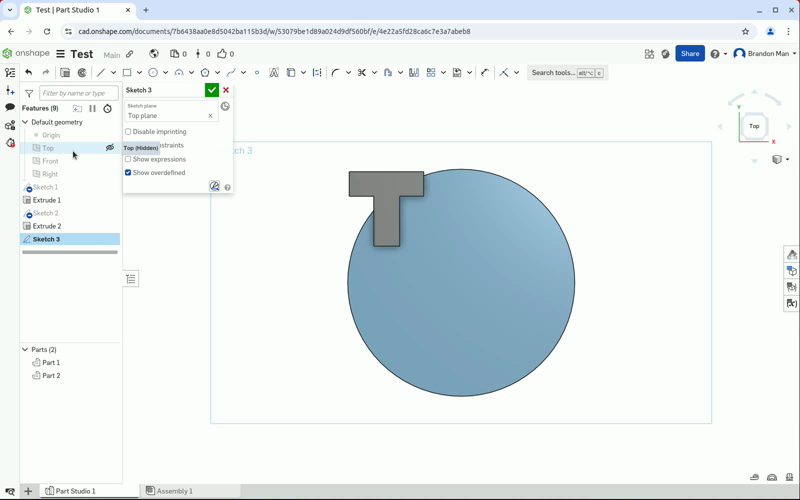
mouse_move(73, 352)
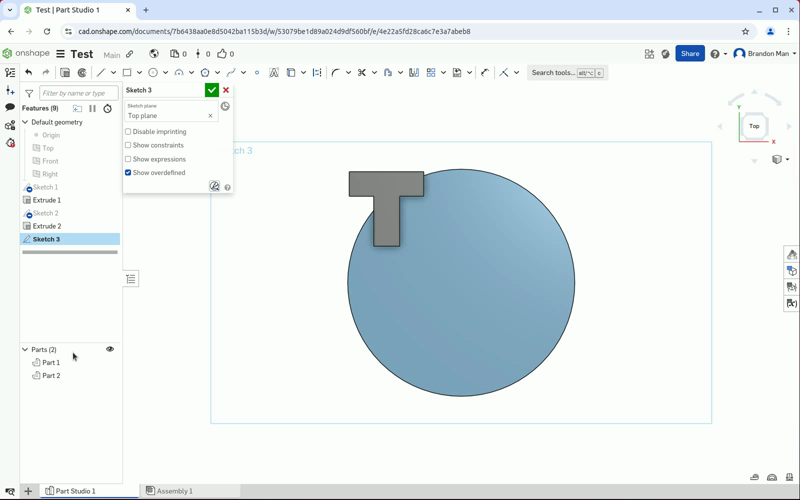
key(y)
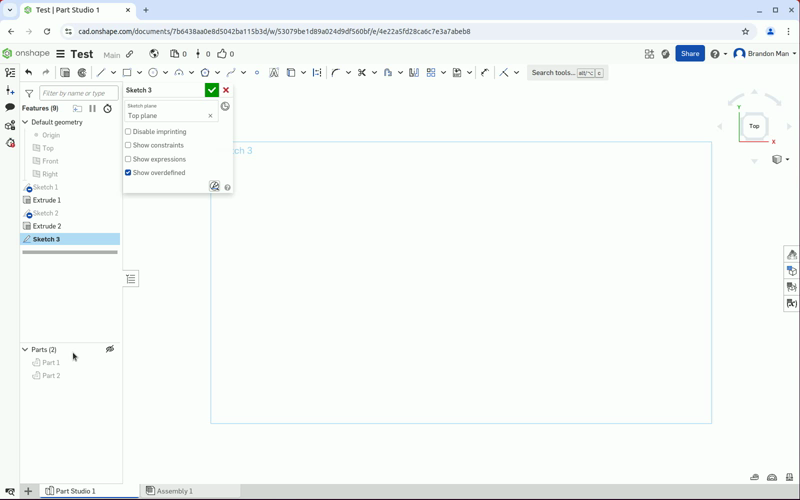
key(l)
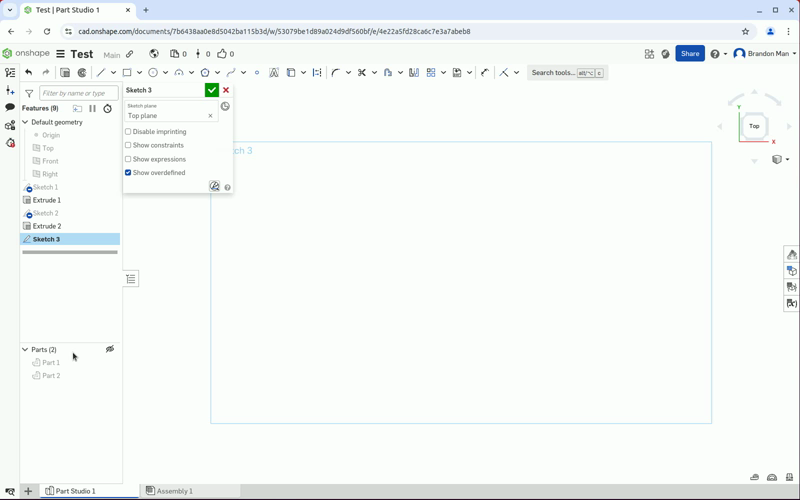
key_down(shift)
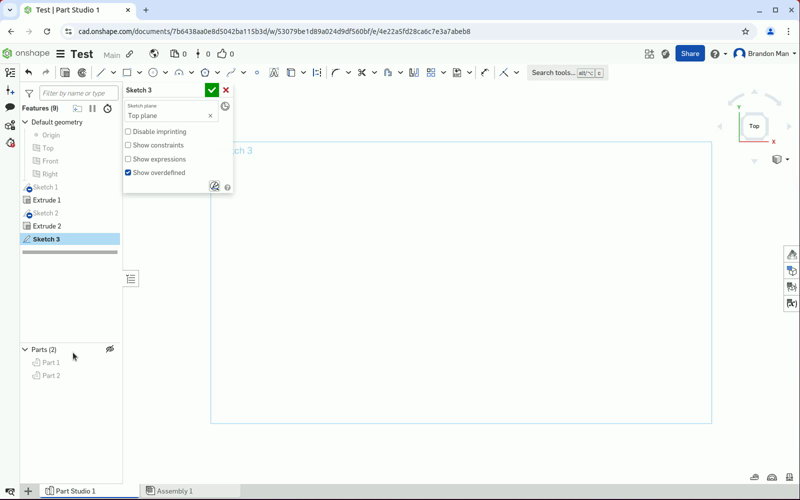
mouse_move(499, 393)
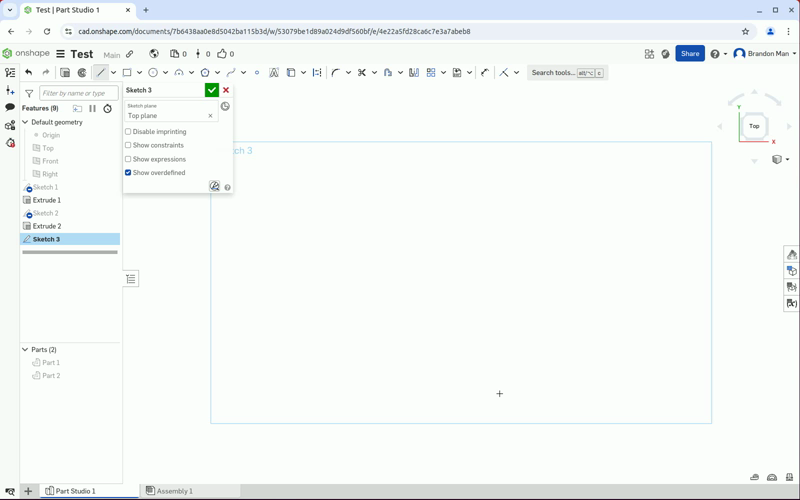
click(499, 393)
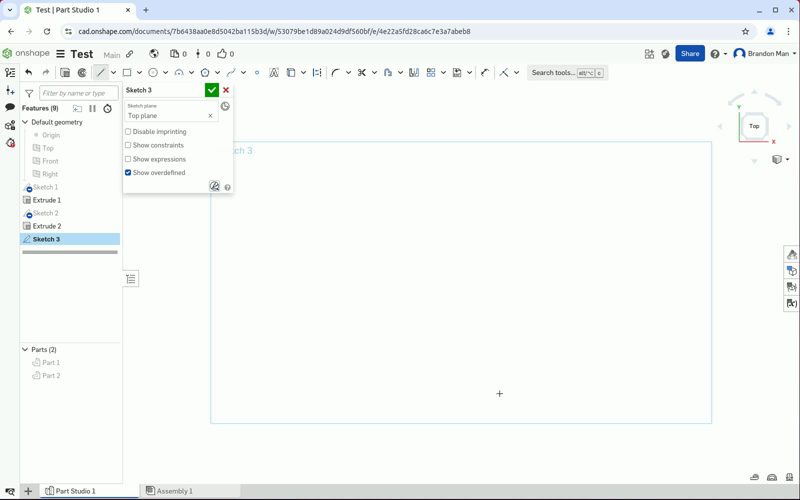
key_up(shift)
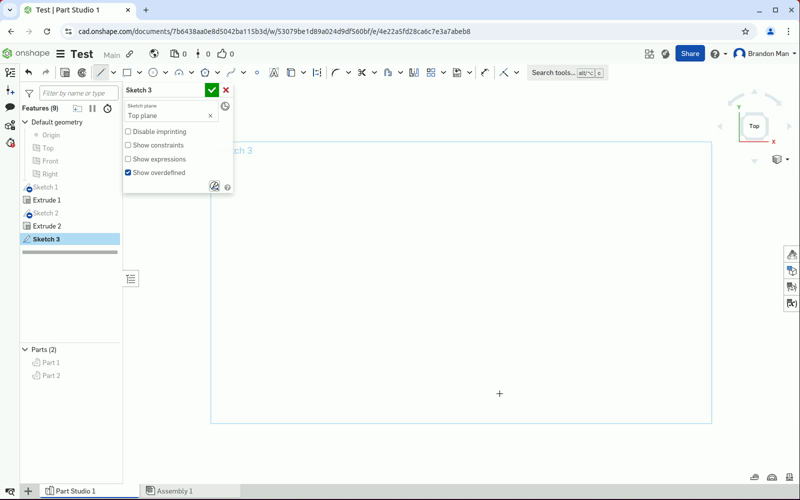
key_down(shift)
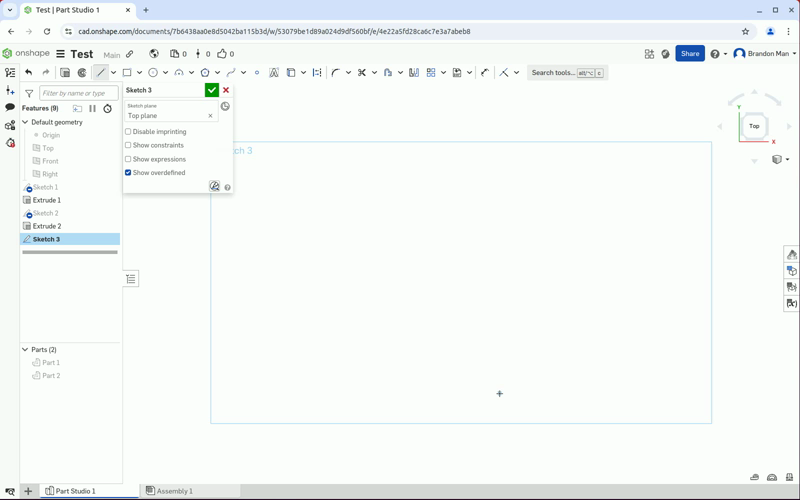
mouse_move(570, 393)
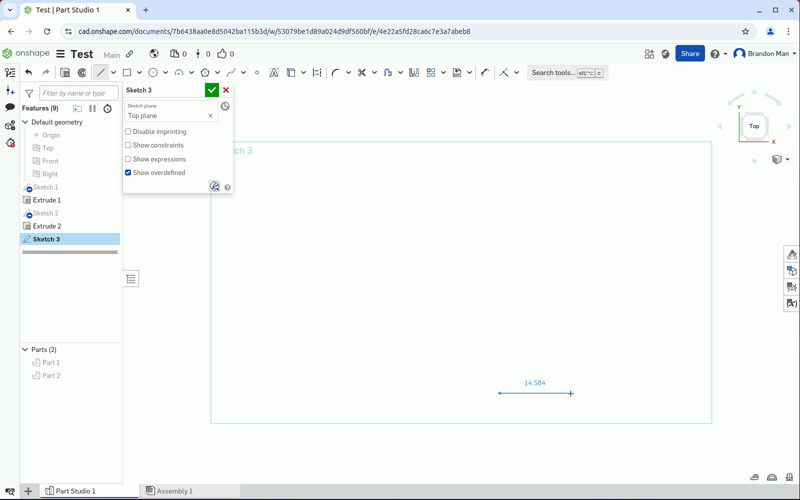
click(570, 393)
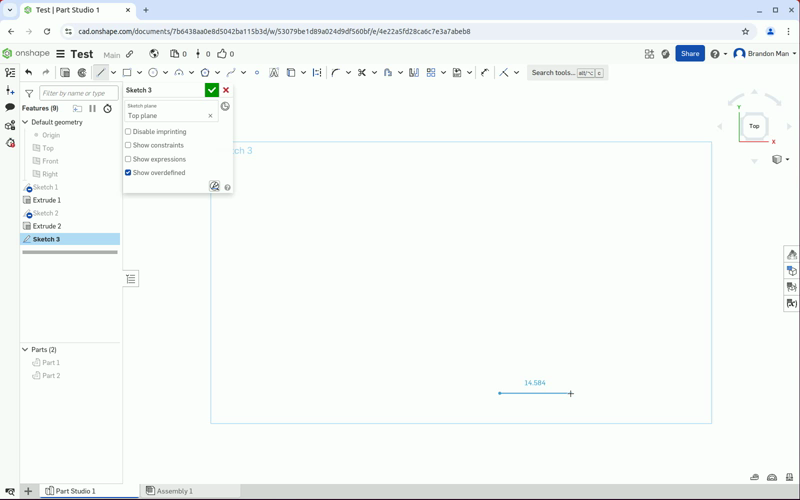
key_up(shift)
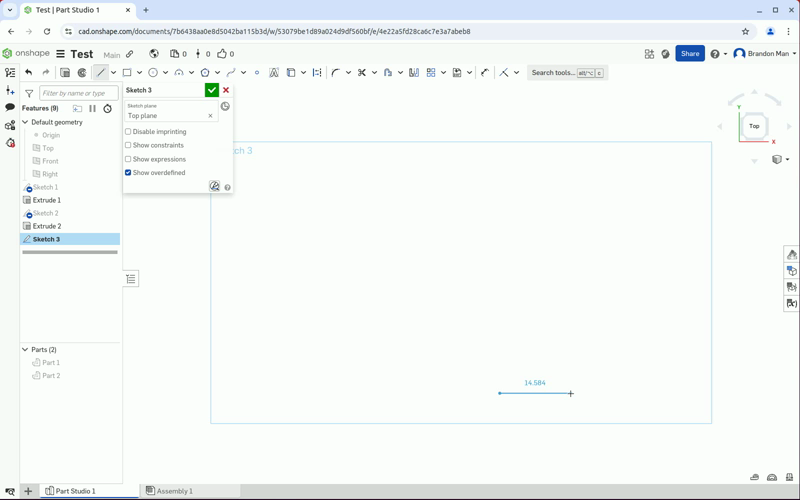
key_down(shift)
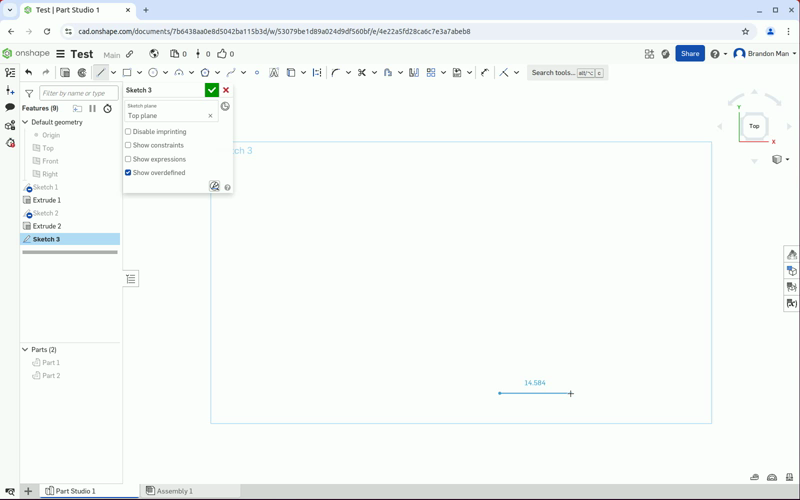
mouse_move(535, 319)
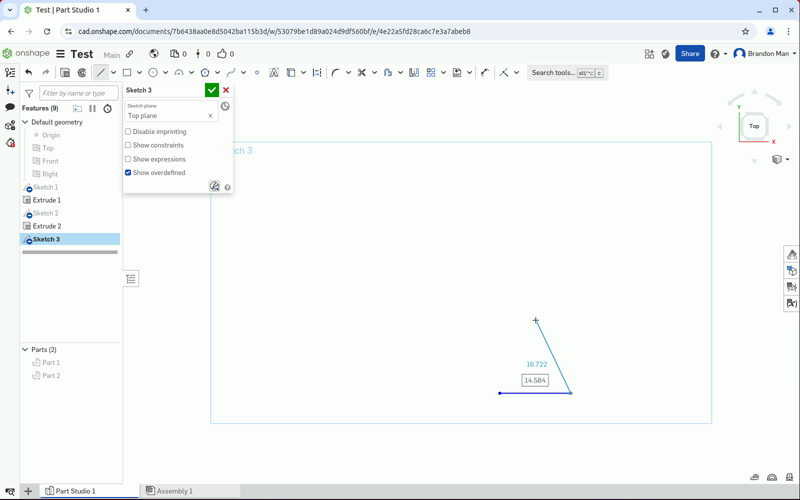
click(535, 319)
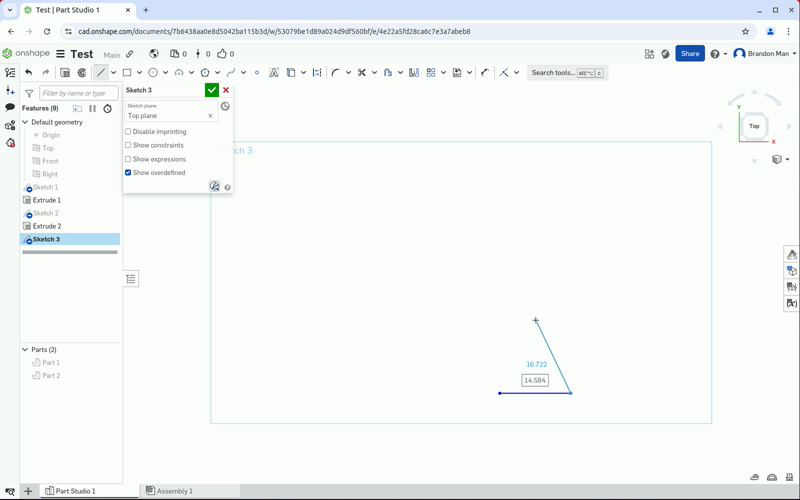
key_up(shift)
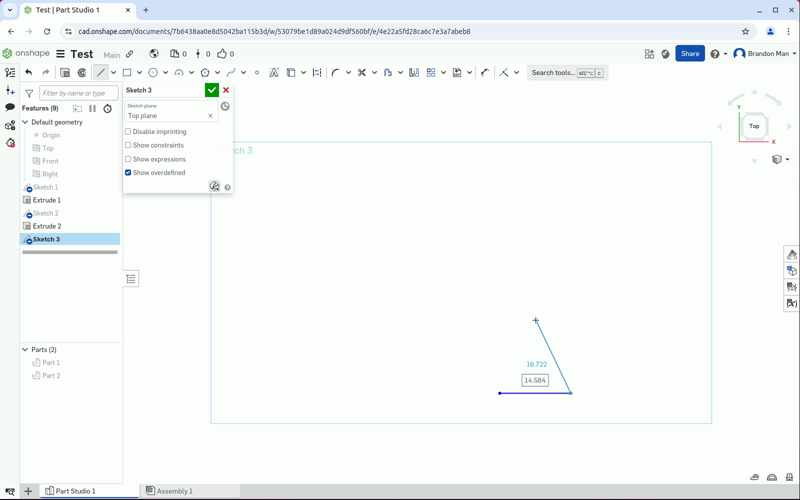
key_down(shift)
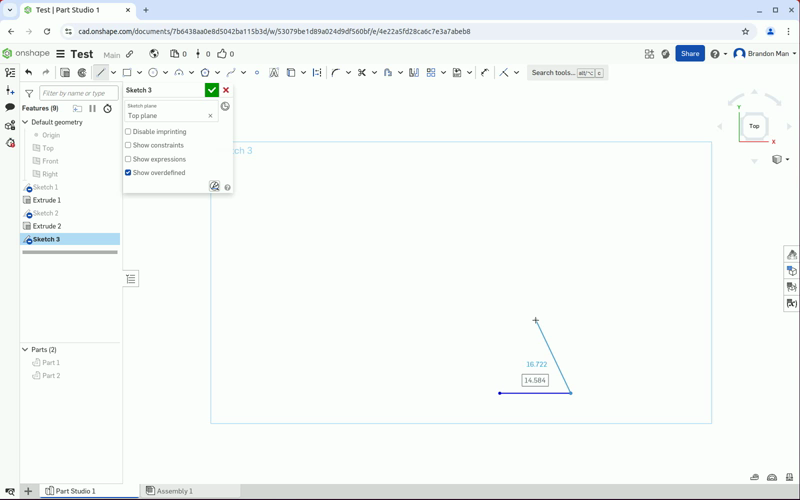
mouse_move(499, 393)
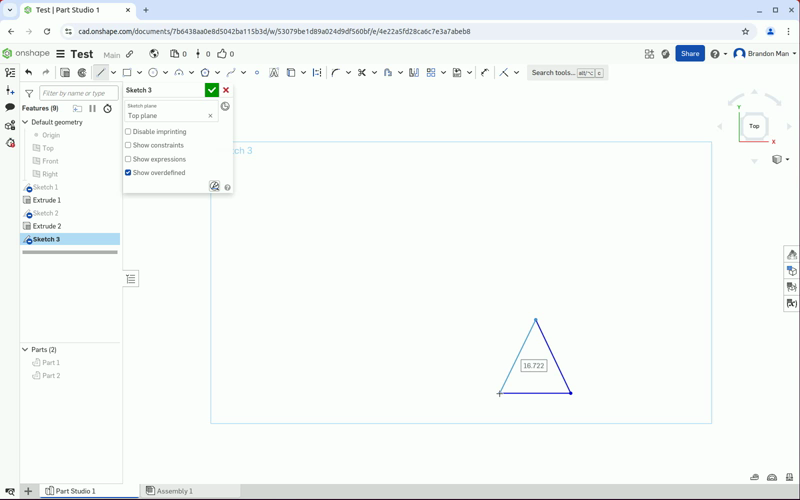
key_up(shift)
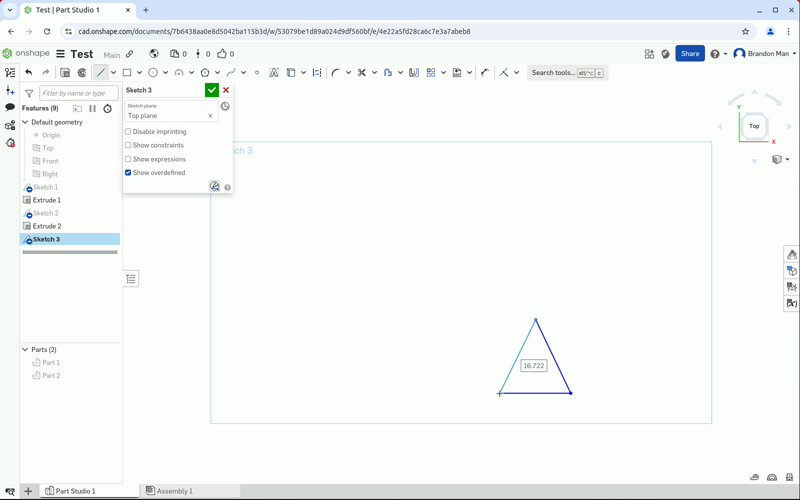
click(499, 393)
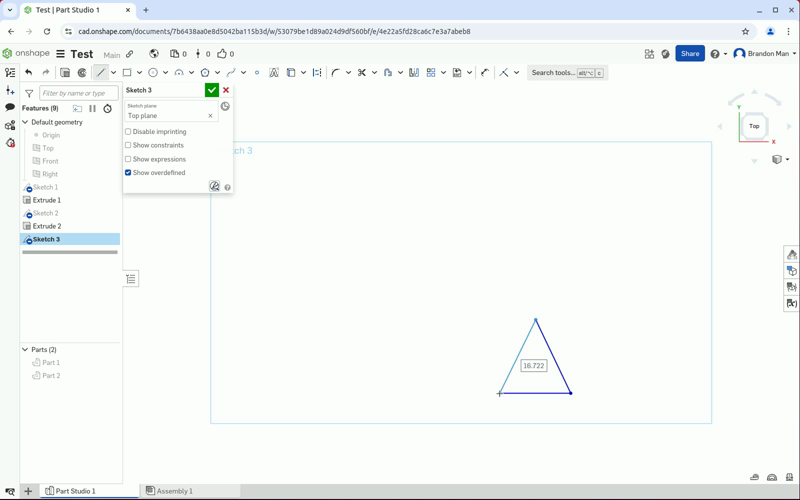
key(esc)
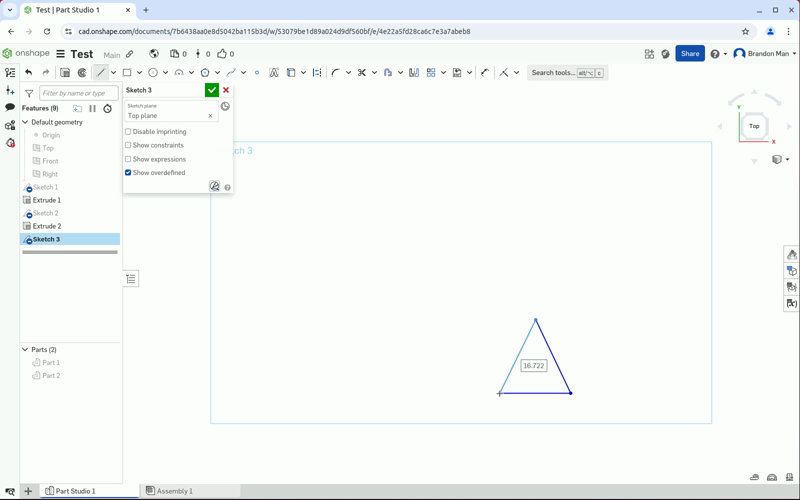
mouse_move(528, 365)
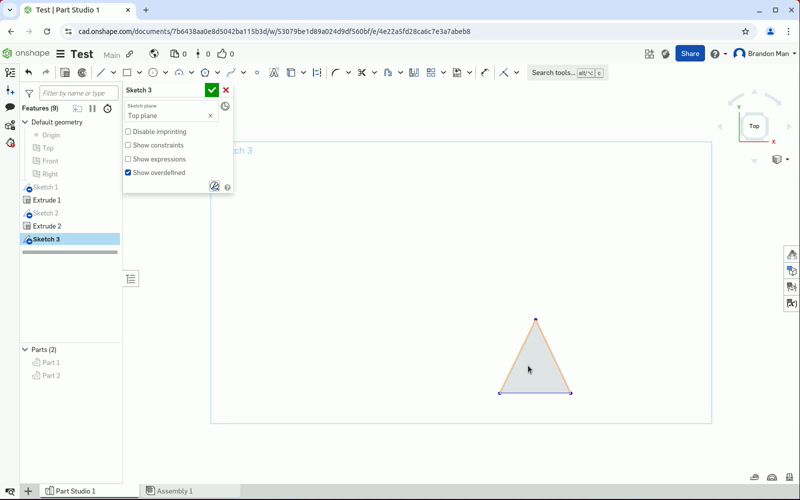
click(528, 365)
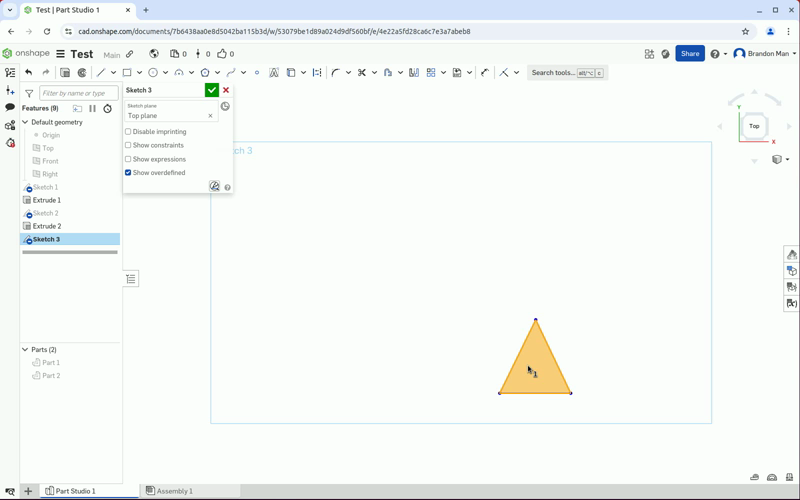
mouse_move(73, 352)
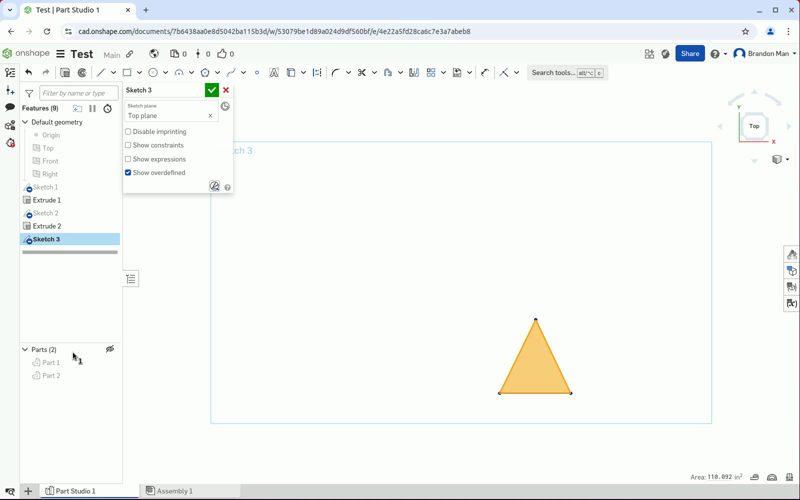
key(shift+y)
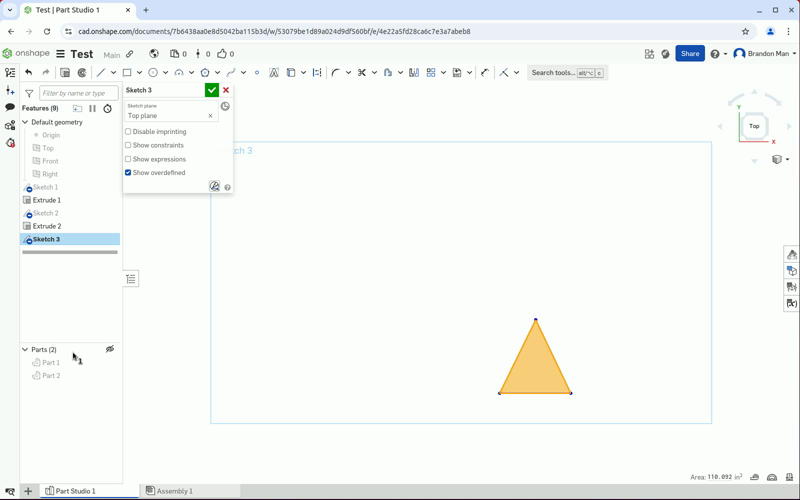
key(shift+e)
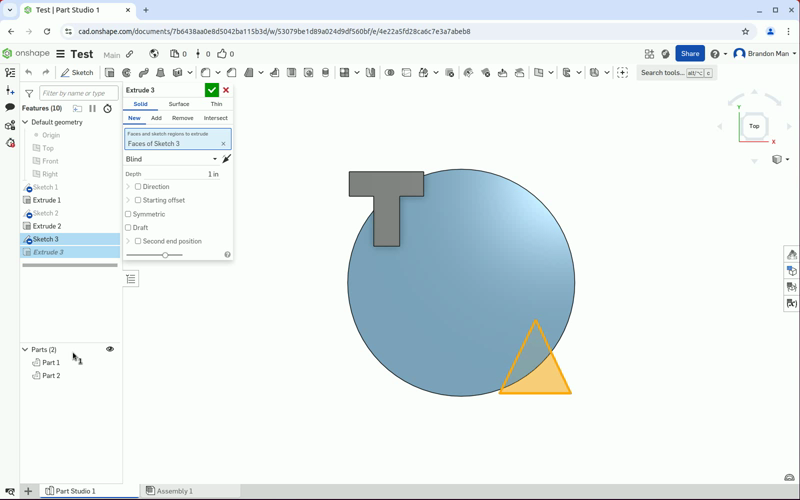
mouse_move(143, 106)
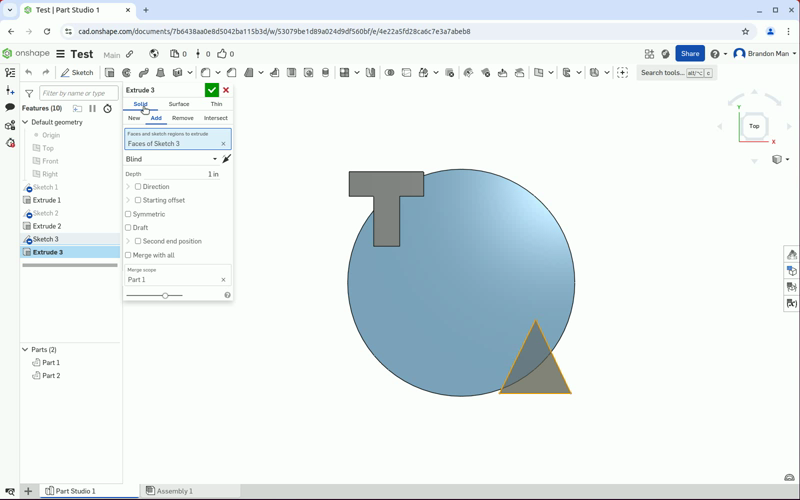
click(143, 106)
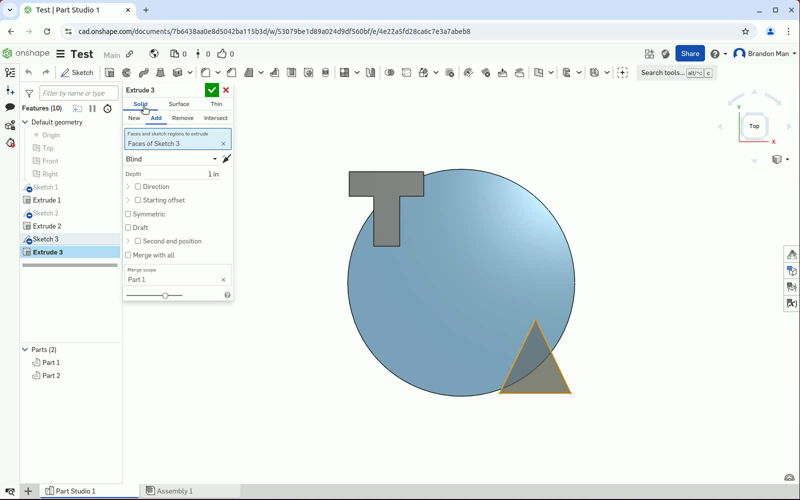
mouse_move(137, 120)
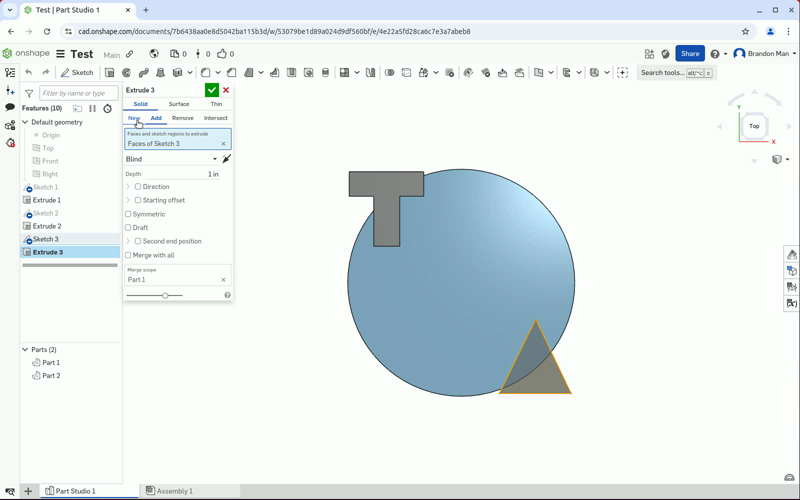
click(137, 120)
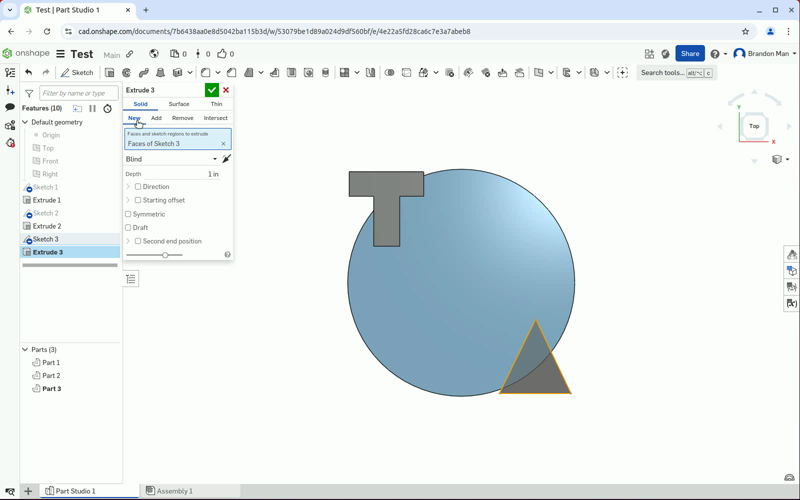
key(tab, 4)
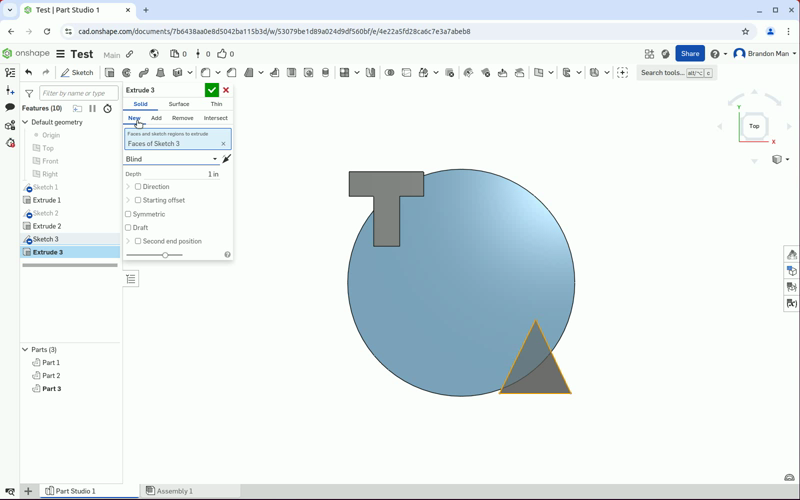
text(3.37)
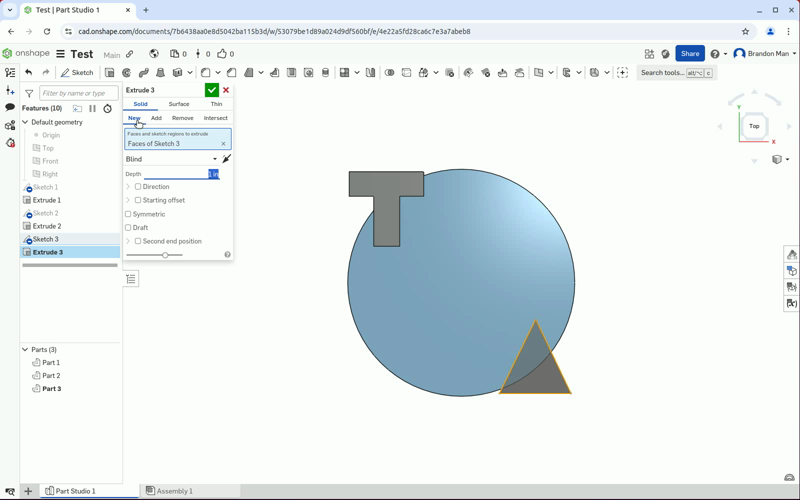
key(enter)
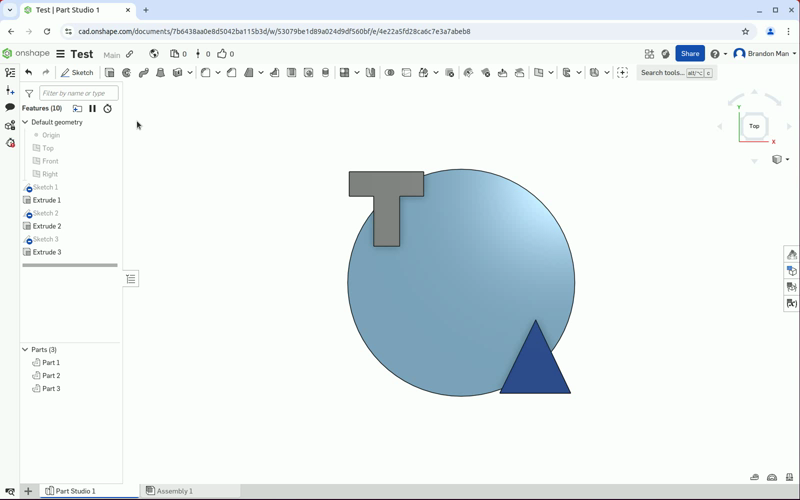
key(shift+h)
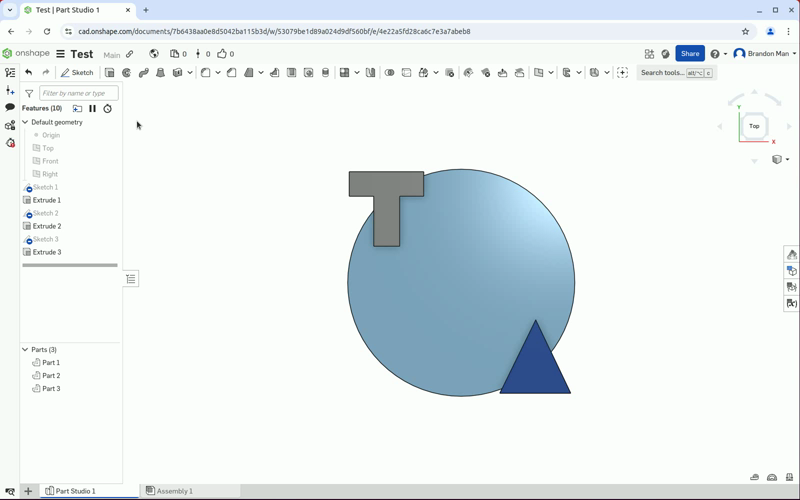
key(shift+h)
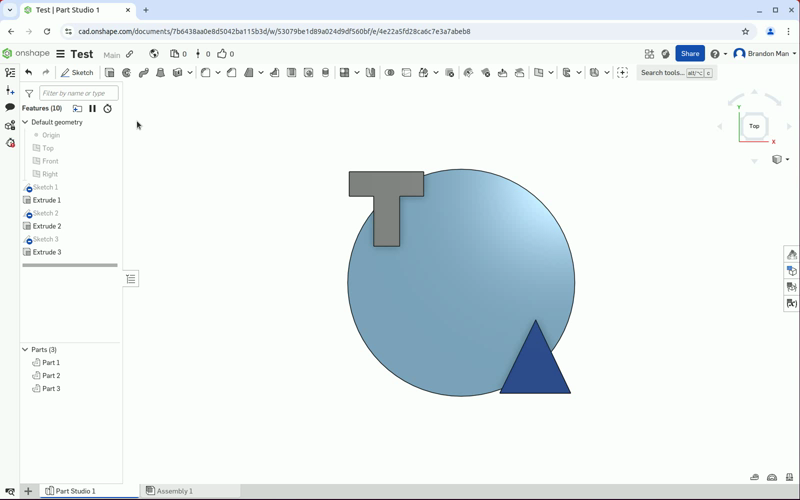
key(shift+7)
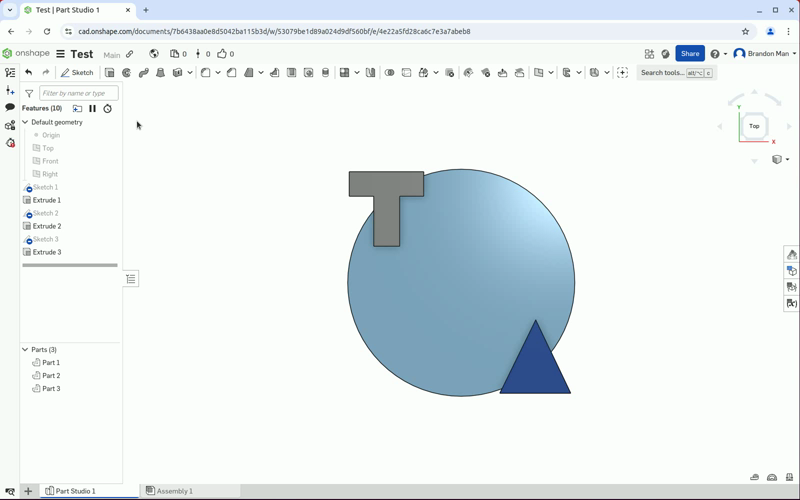
key(up, 3)
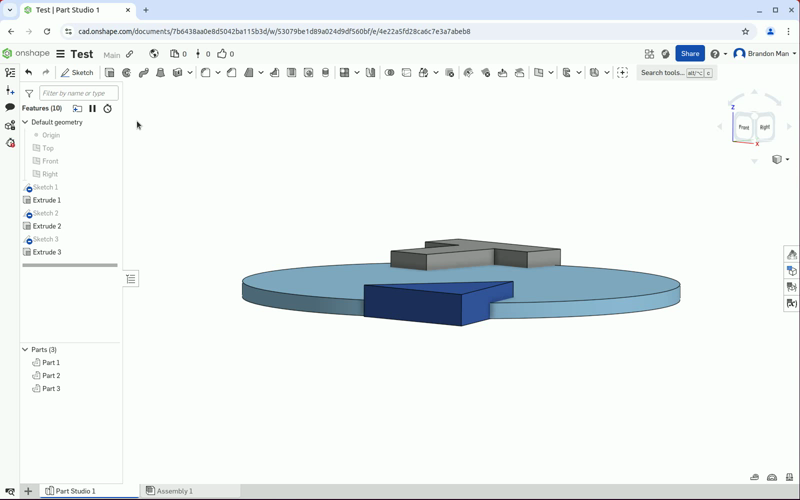
key(left, 3)
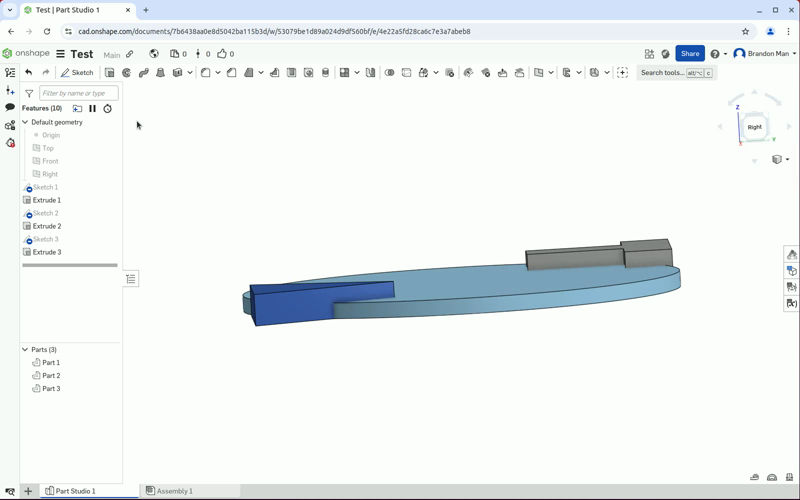
key(right, 3)
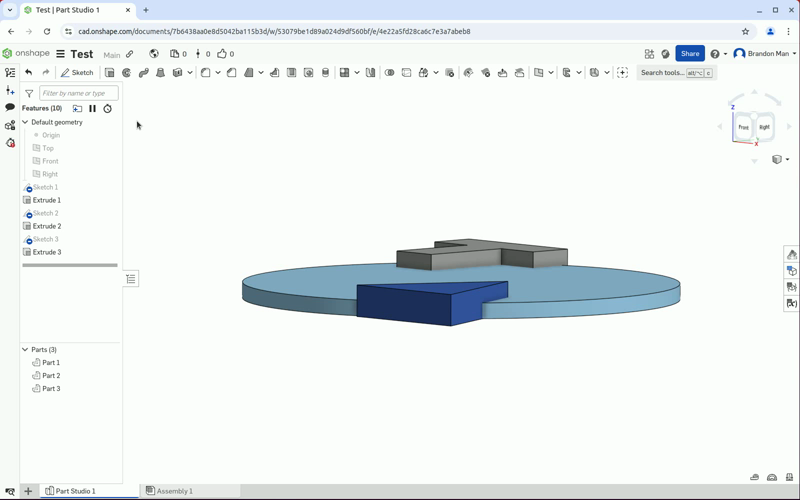
key(down, 3)
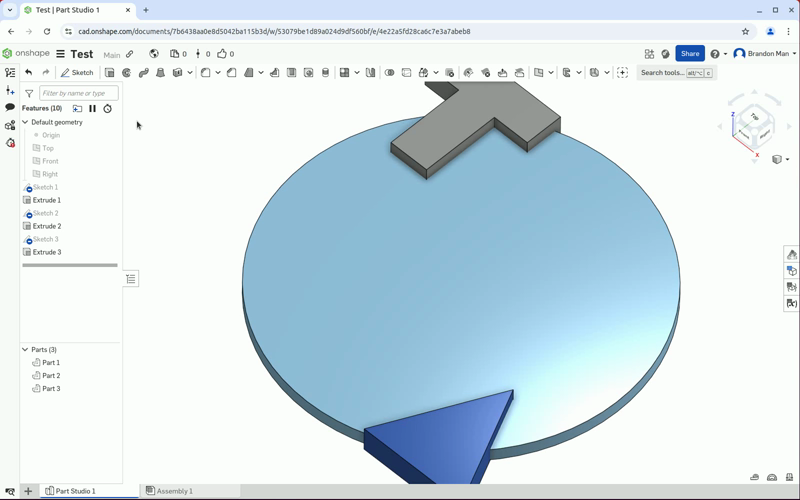
mouse_move(73, 189)
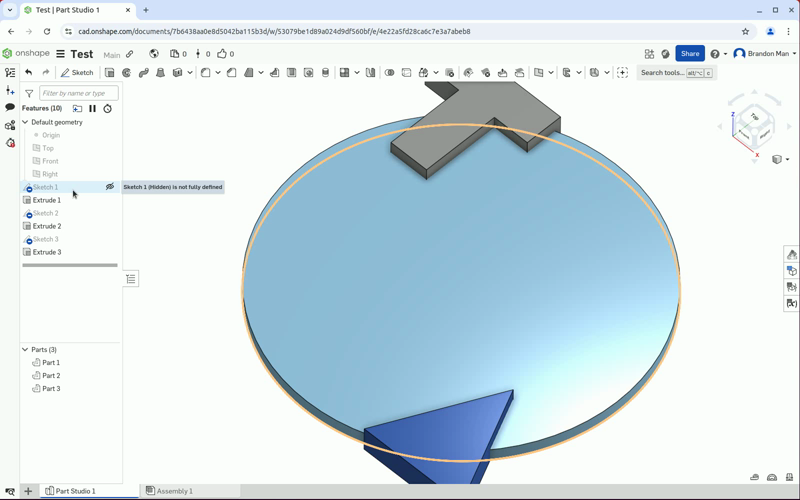
click(73, 189)